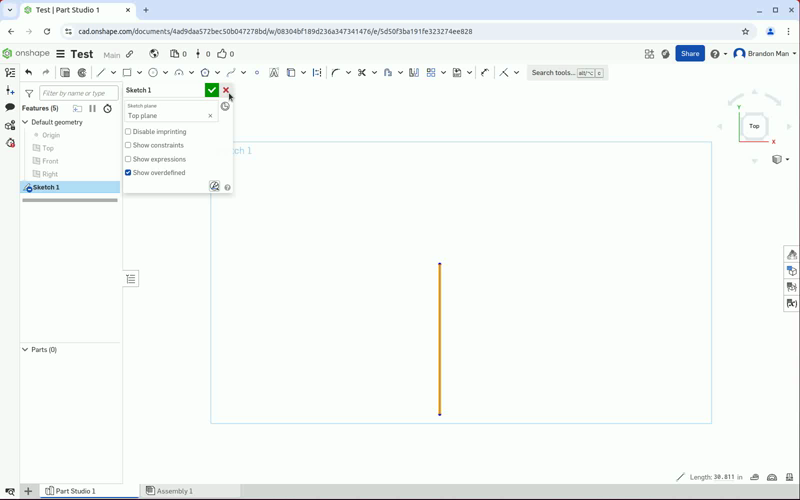
key(shift+h)
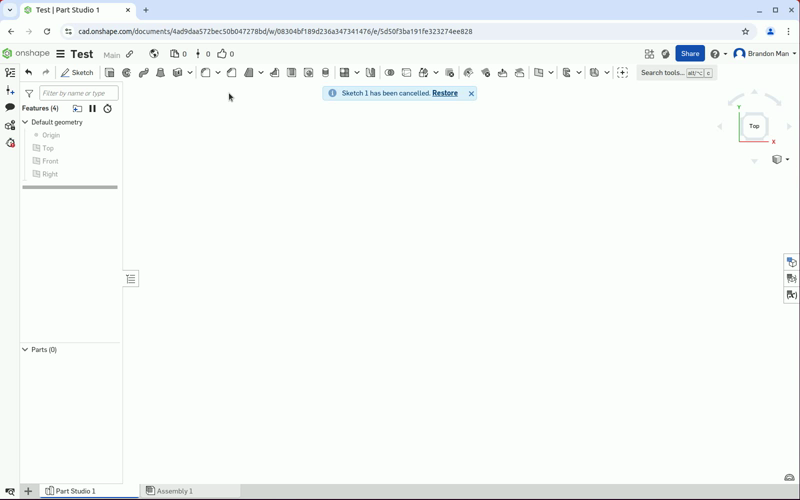
mouse_move(73, 352)
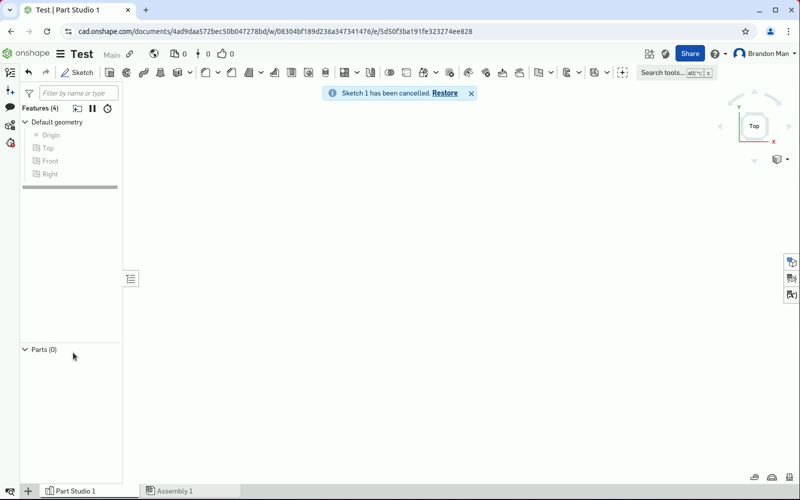
key(y)
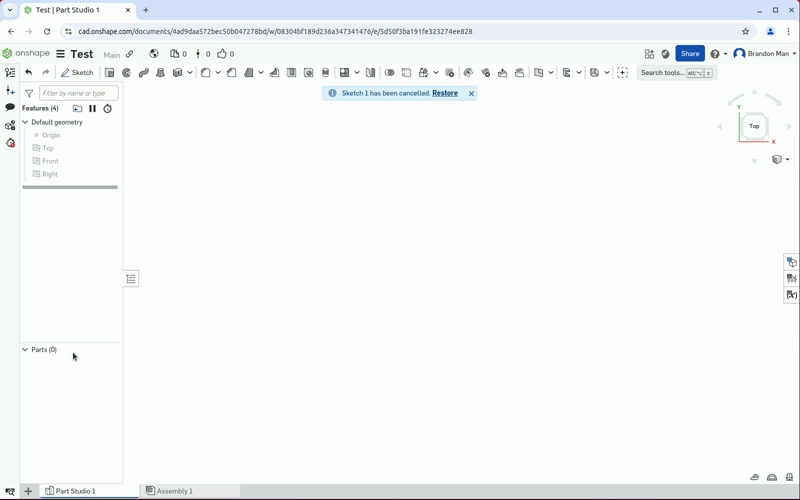
key(shift+p)
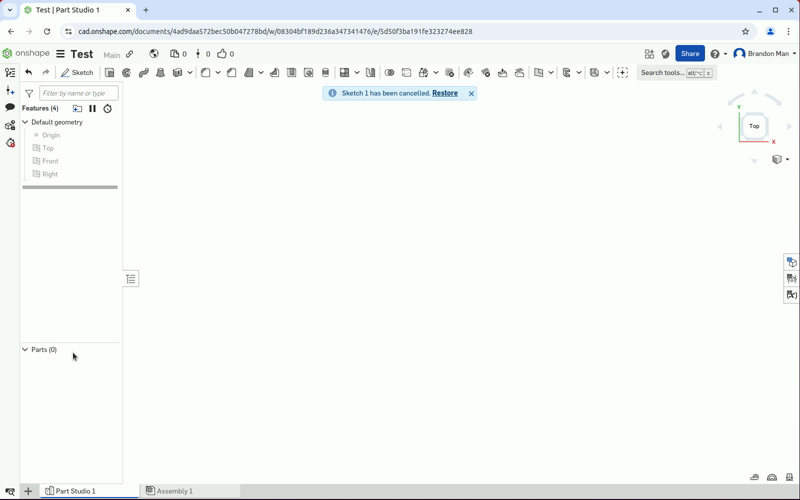
key(space)
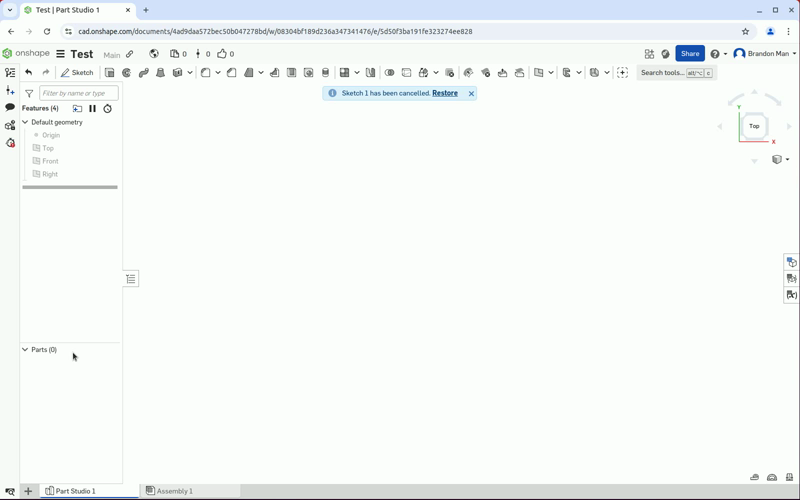
key_down(shift)
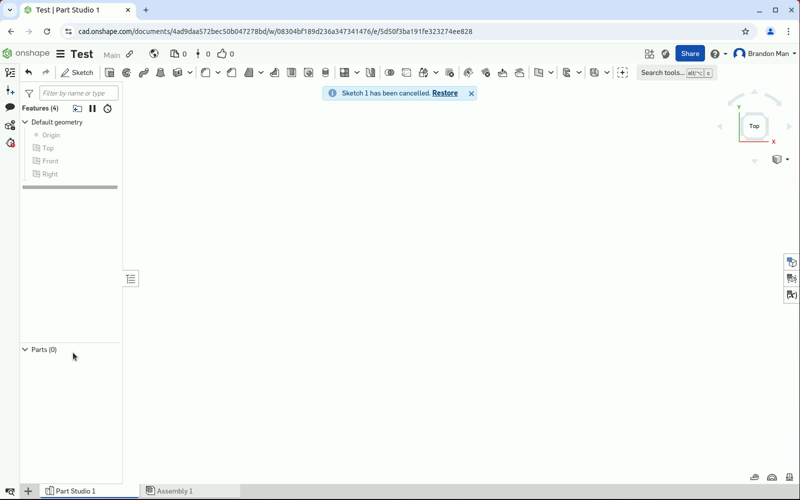
key(up)
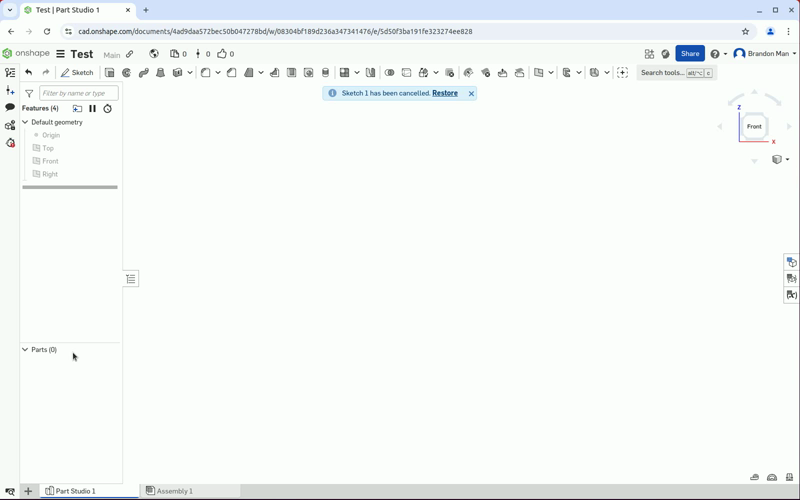
key_up(shift)
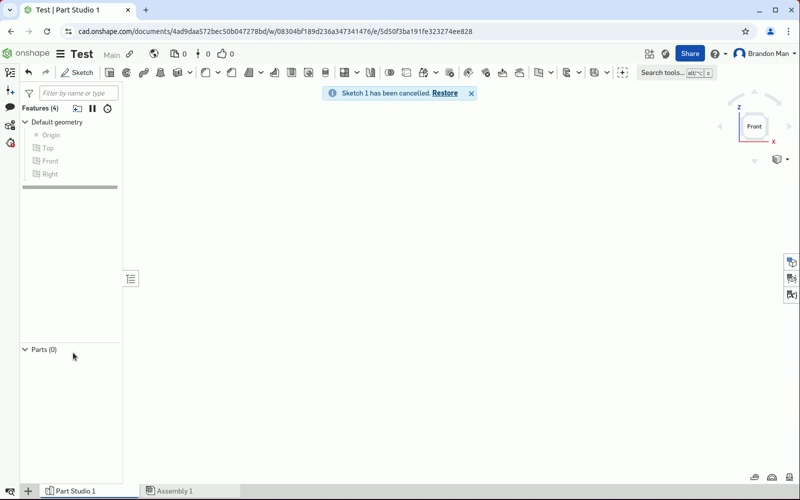
mouse_move(73, 352)
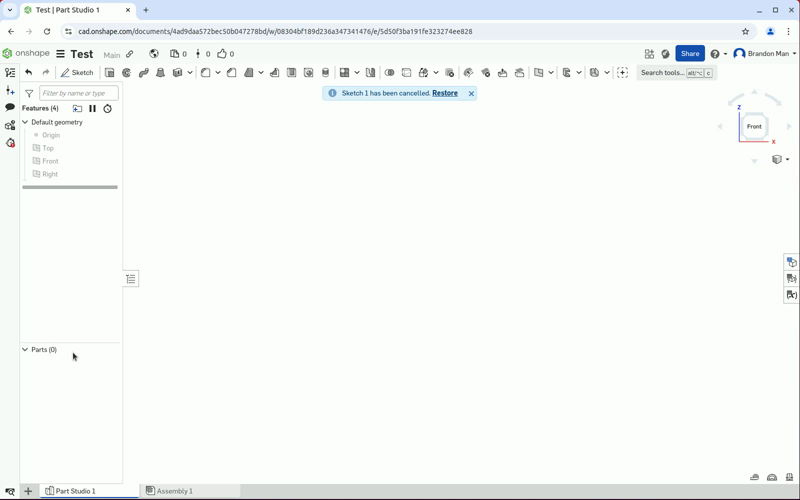
key(shift+y)
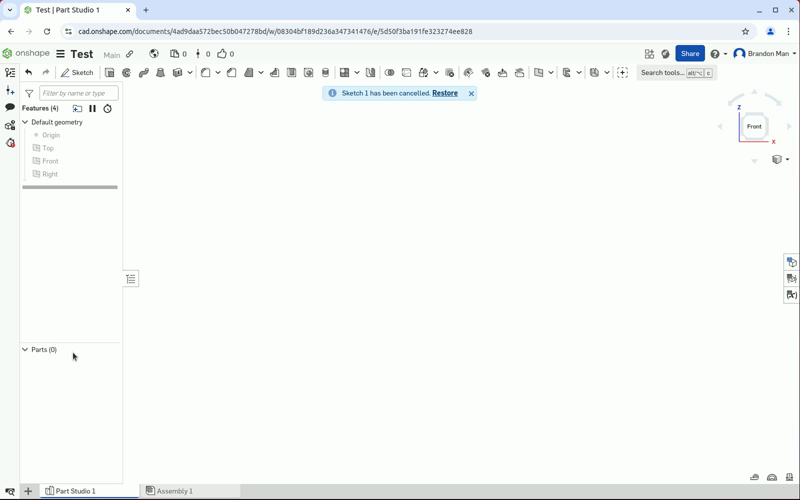
key(shift+s)
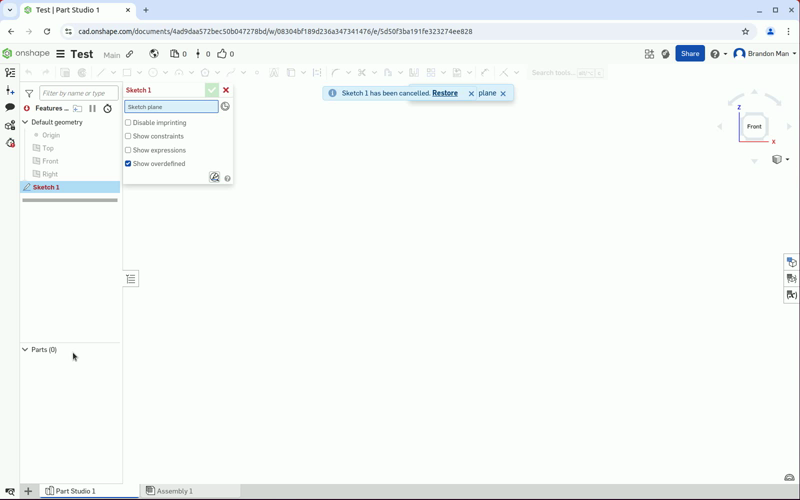
mouse_move(73, 163)
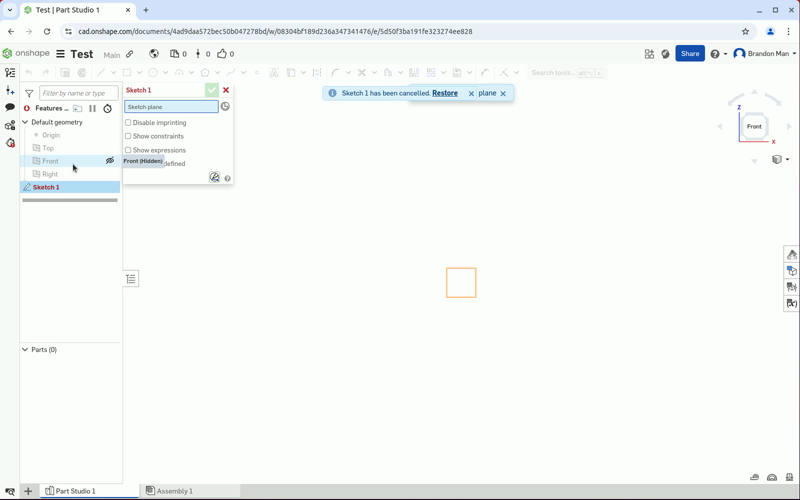
click(73, 163)
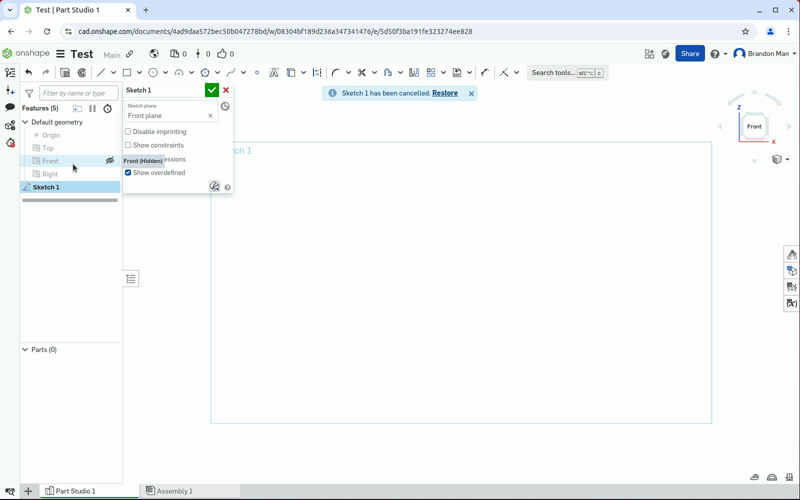
mouse_move(73, 352)
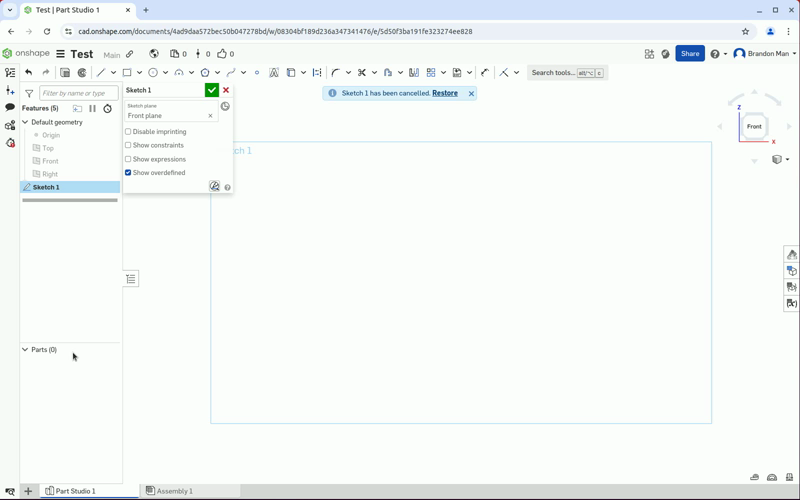
key(y)
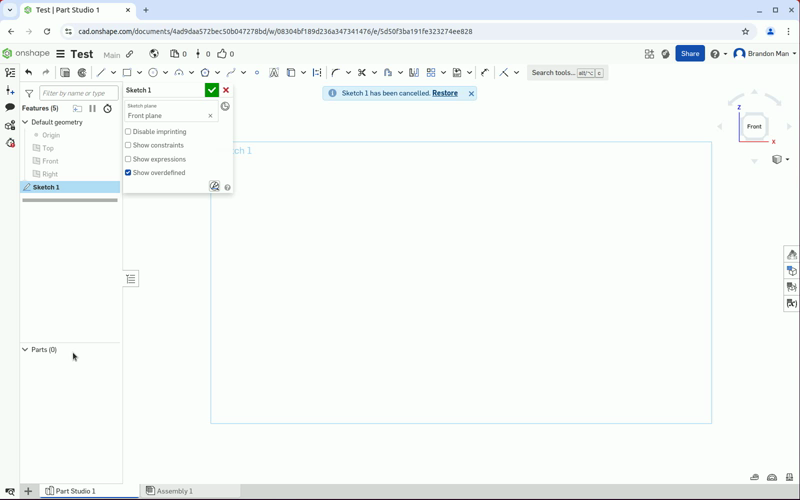
key(l)
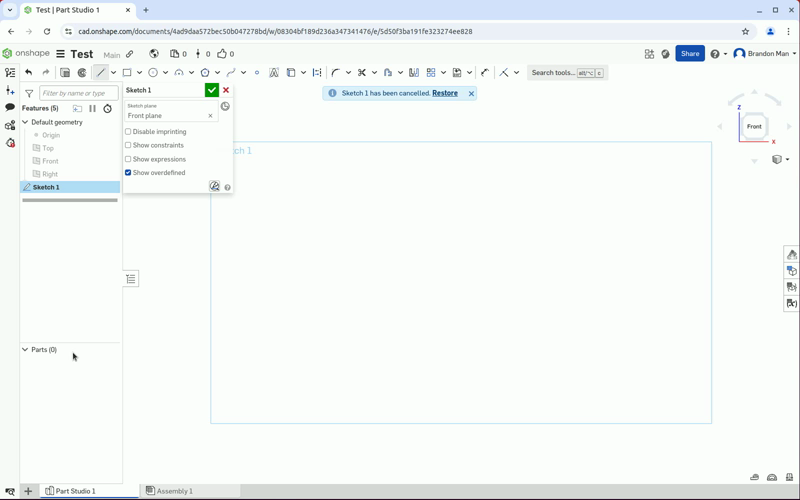
key_down(shift)
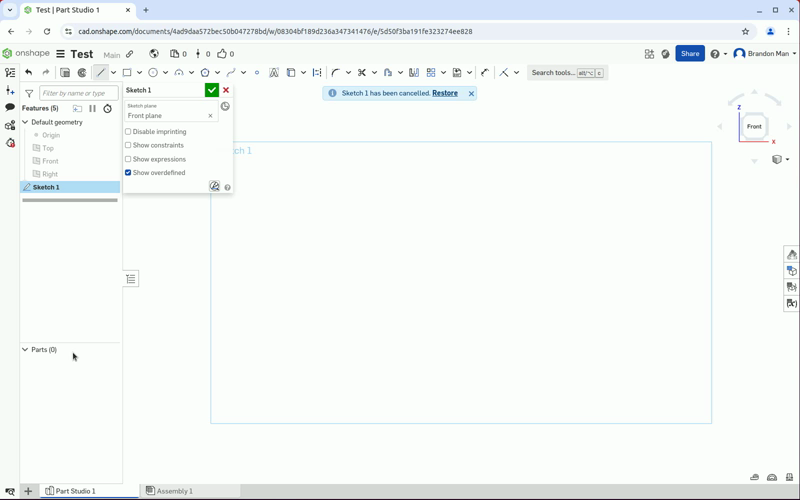
mouse_move(393, 318)
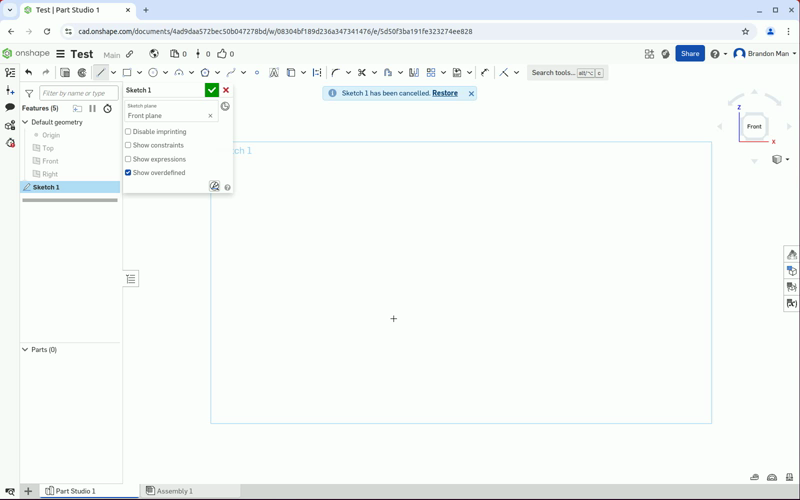
click(393, 318)
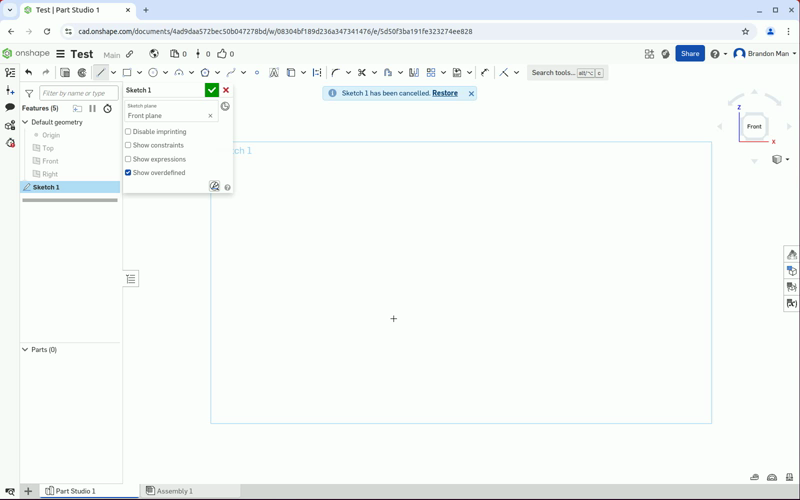
key_up(shift)
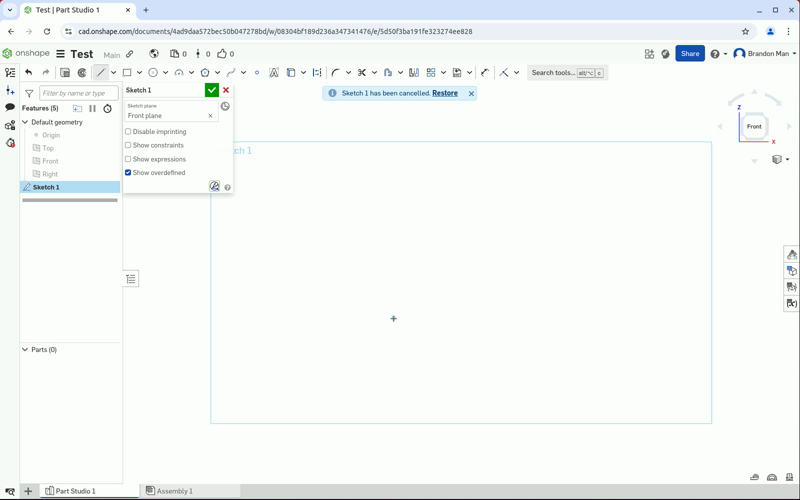
key_down(shift)
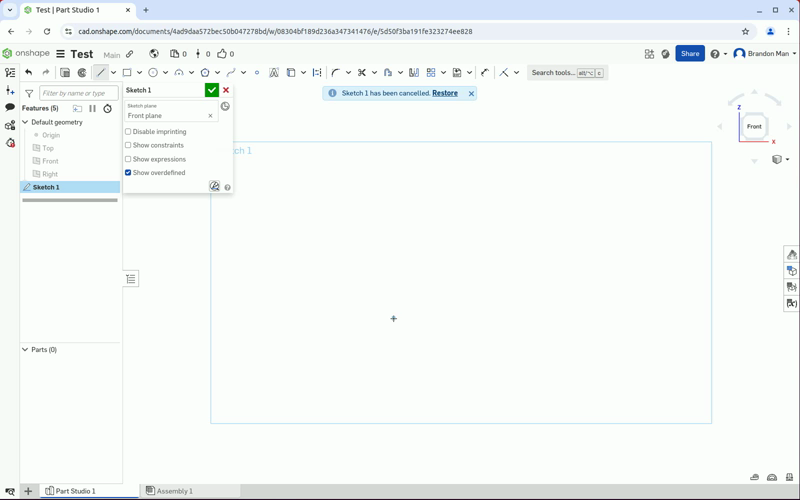
mouse_move(508, 318)
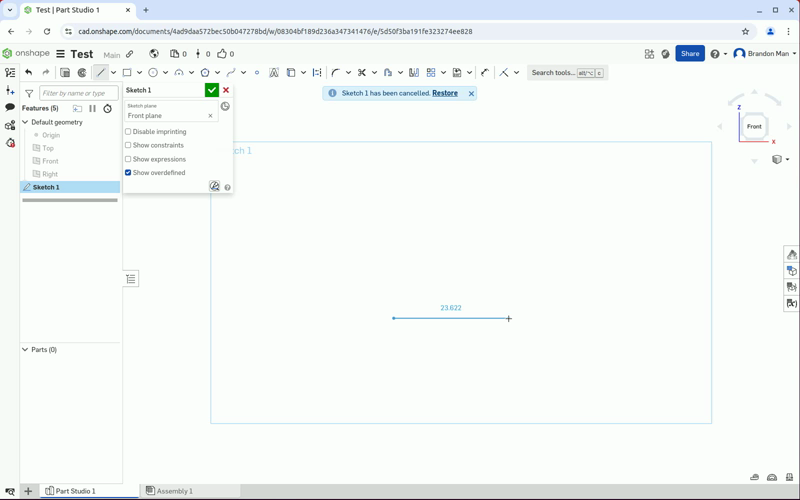
click(508, 318)
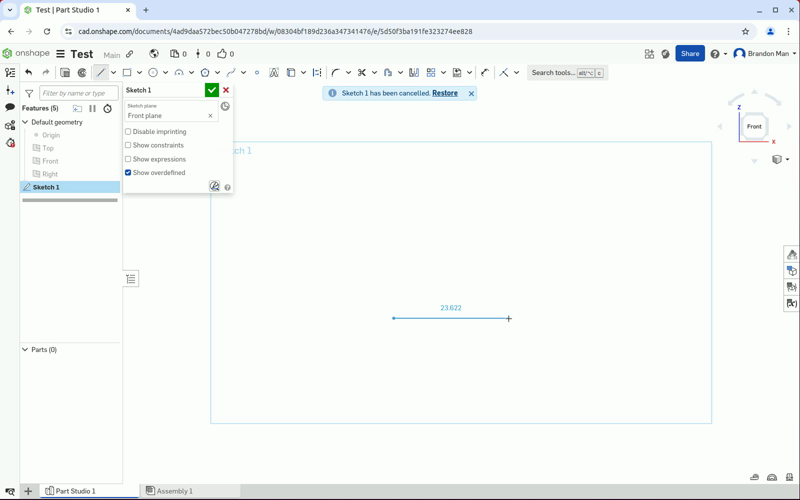
key_up(shift)
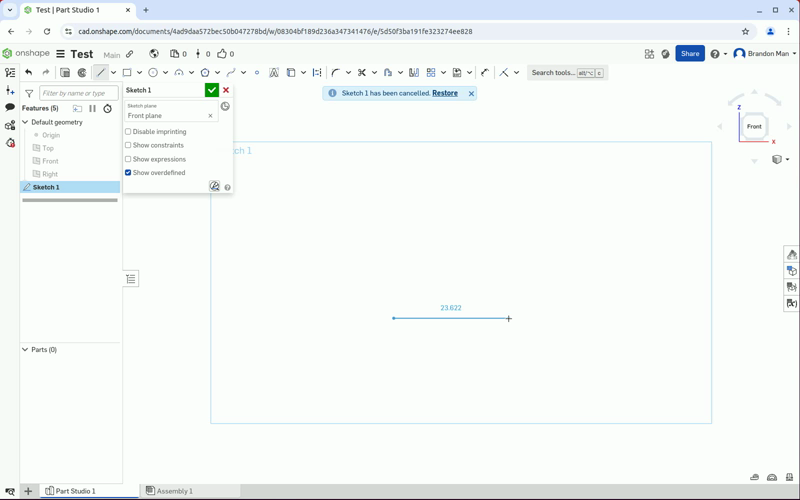
key_down(shift)
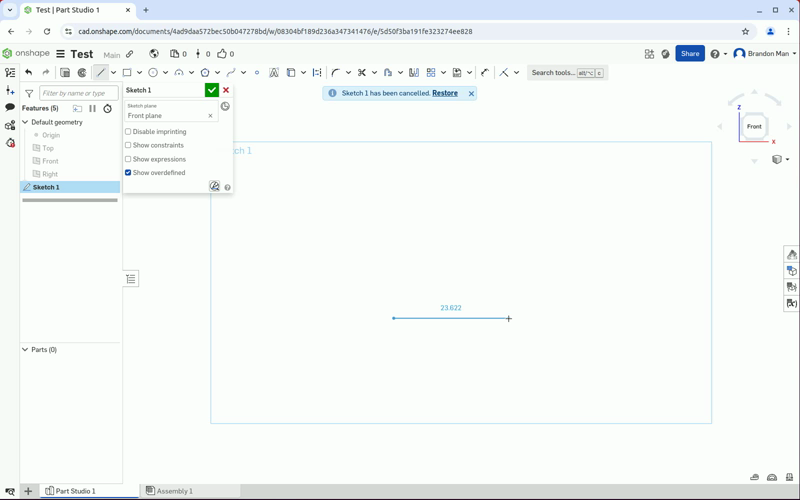
mouse_move(508, 215)
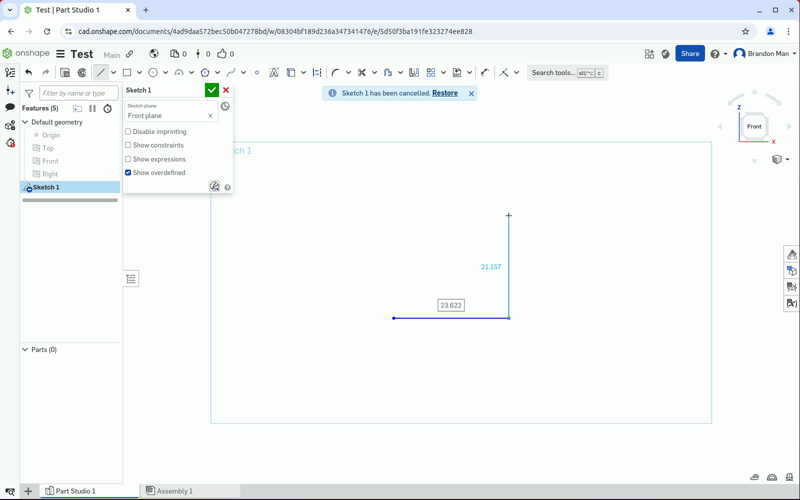
click(508, 215)
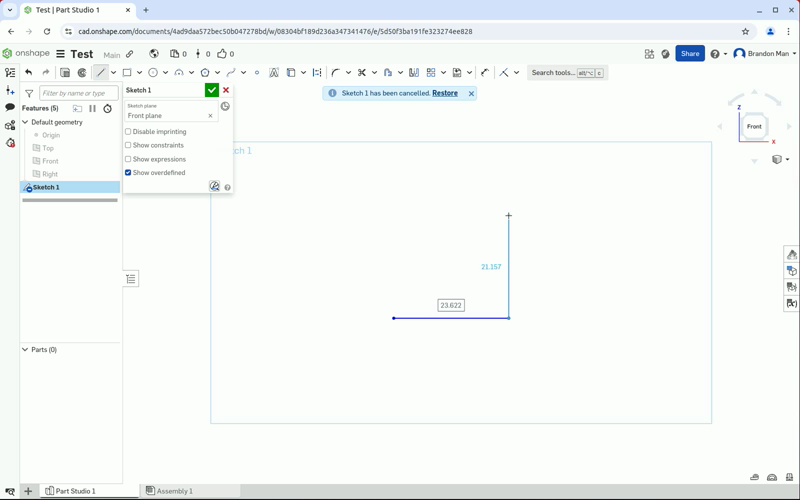
key_up(shift)
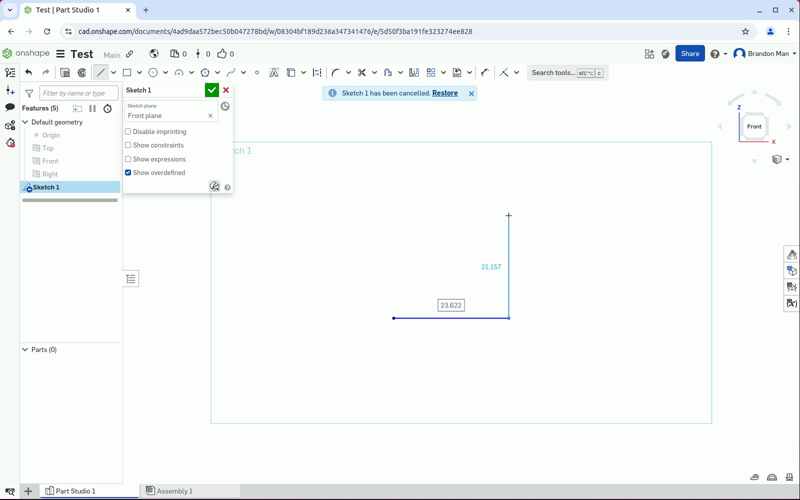
key_down(shift)
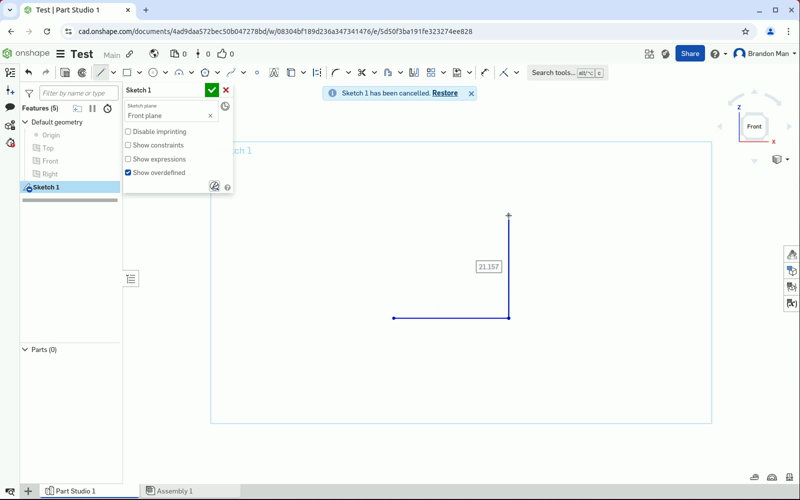
mouse_move(393, 215)
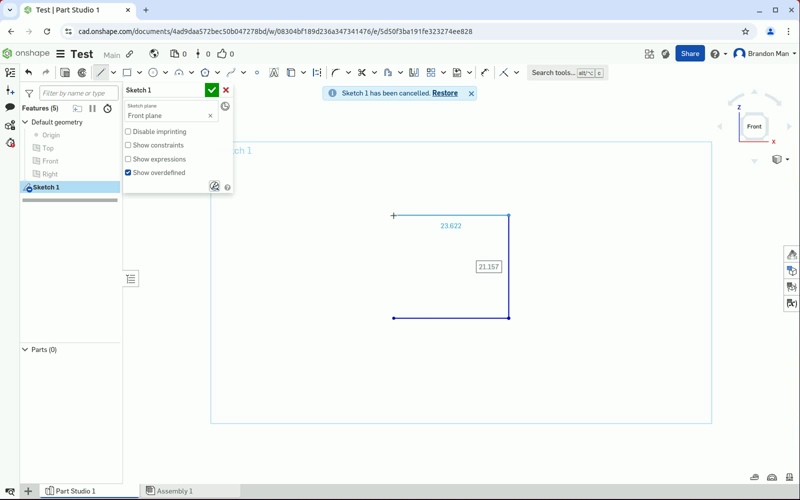
click(393, 215)
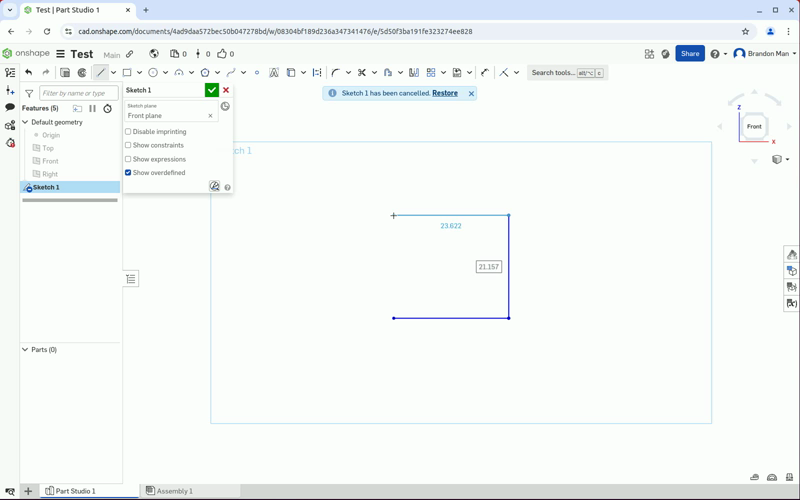
key_up(shift)
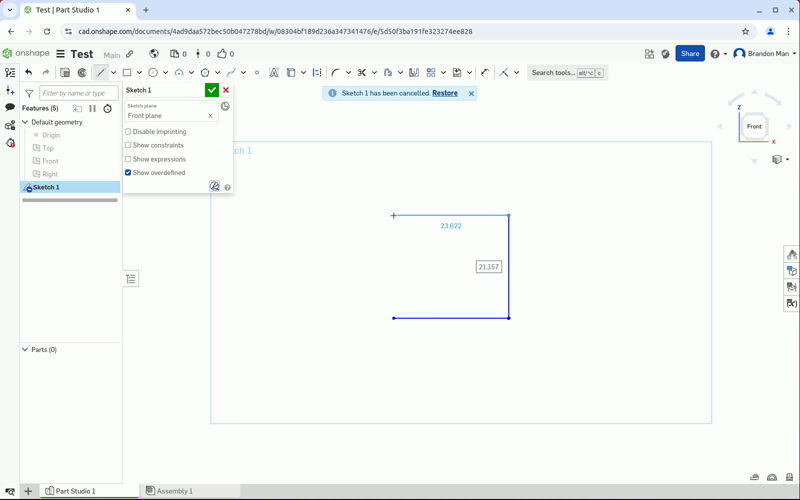
key_down(shift)
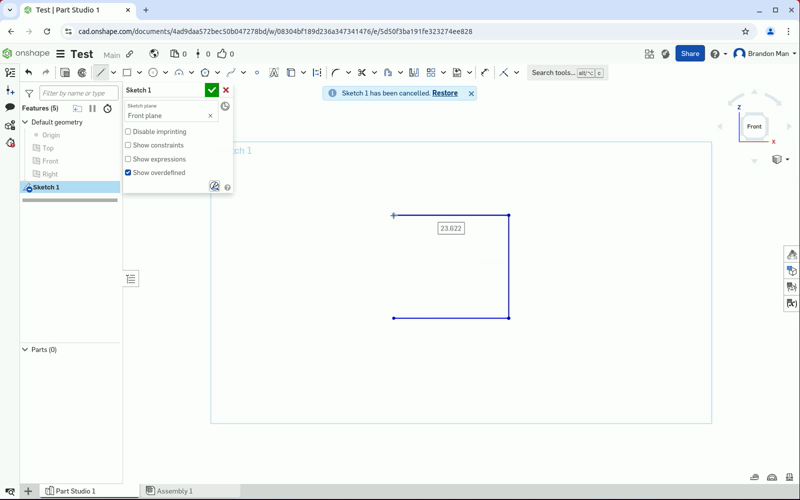
mouse_move(393, 318)
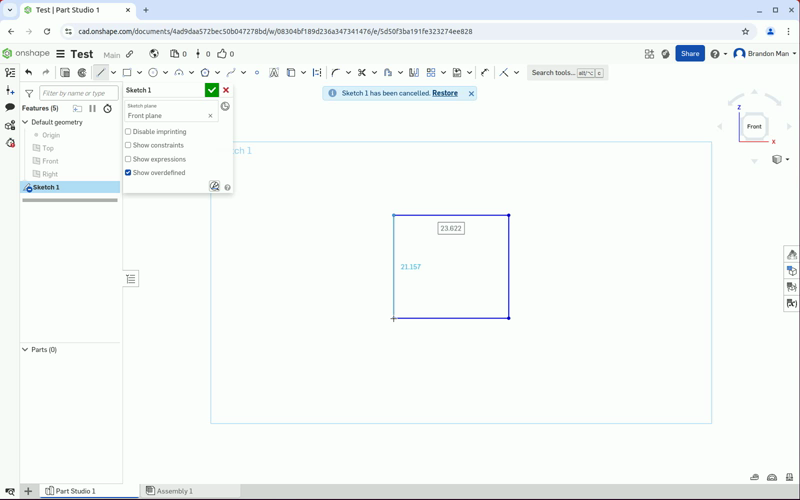
key_up(shift)
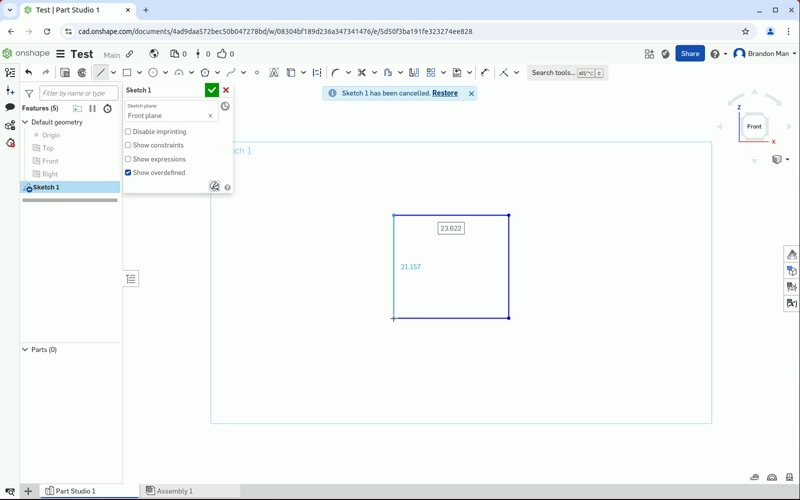
click(393, 318)
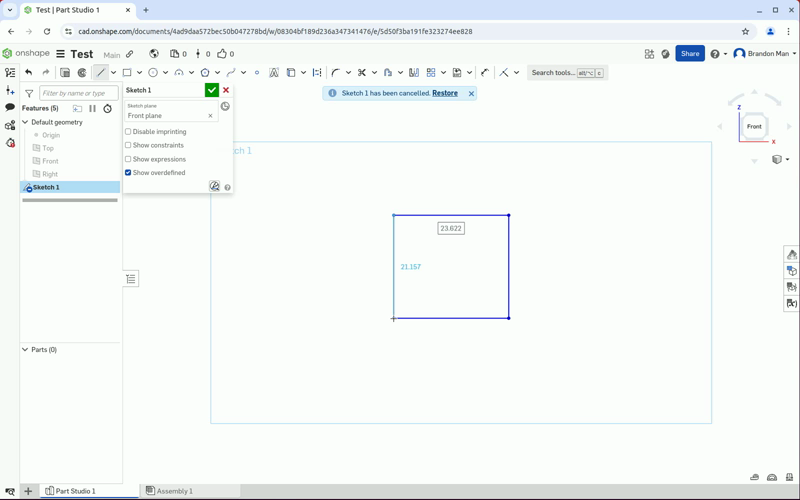
key(esc)
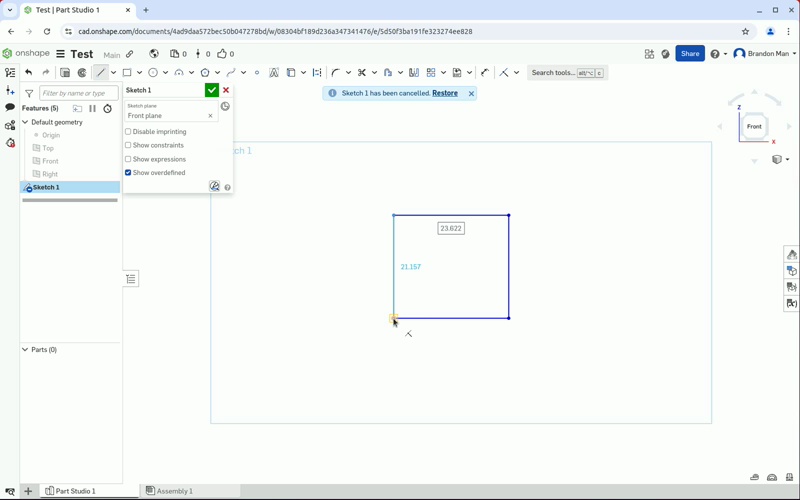
mouse_move(449, 295)
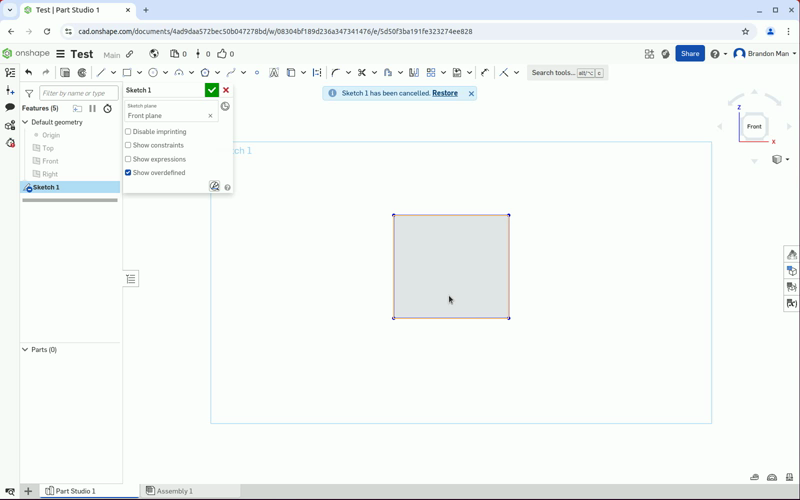
click(449, 295)
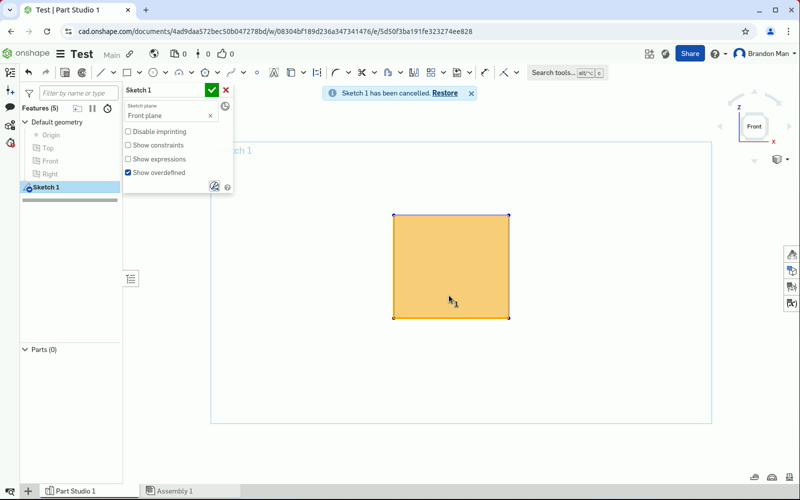
mouse_move(73, 352)
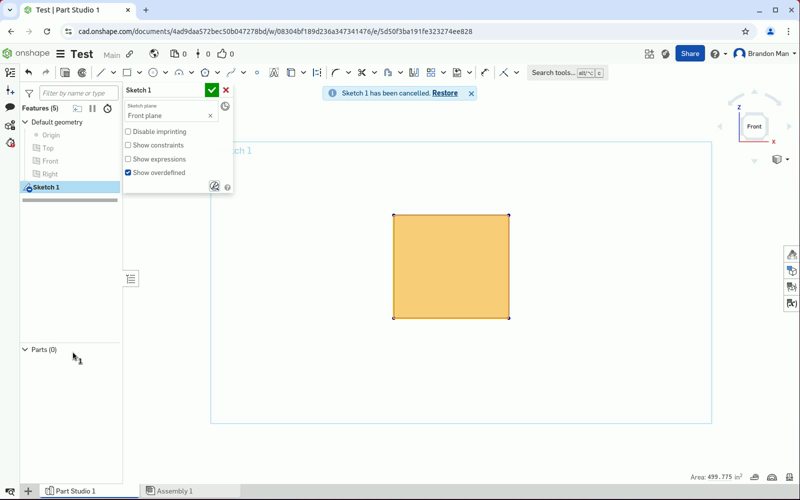
key(shift+y)
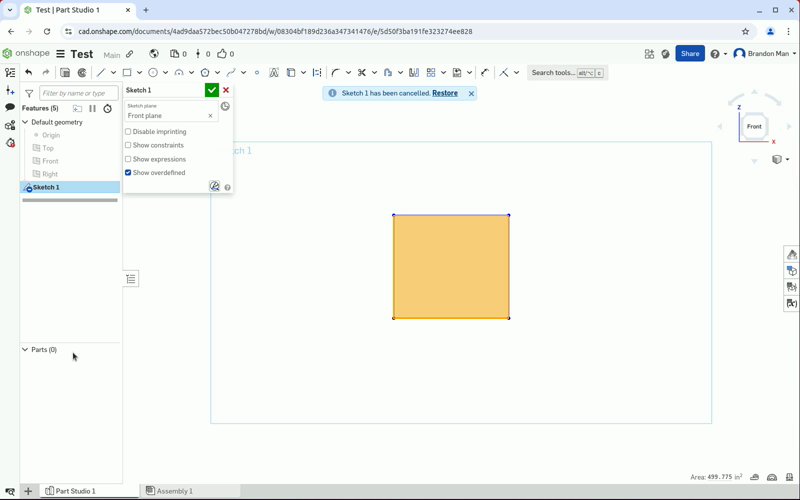
key(shift+e)
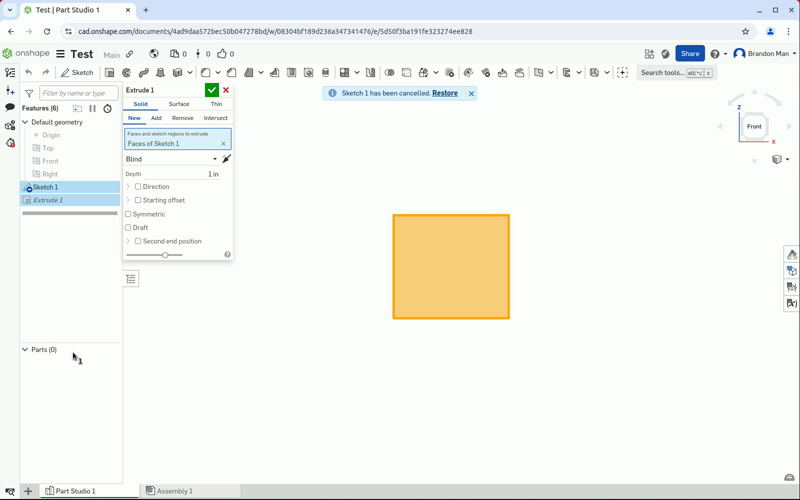
mouse_move(143, 106)
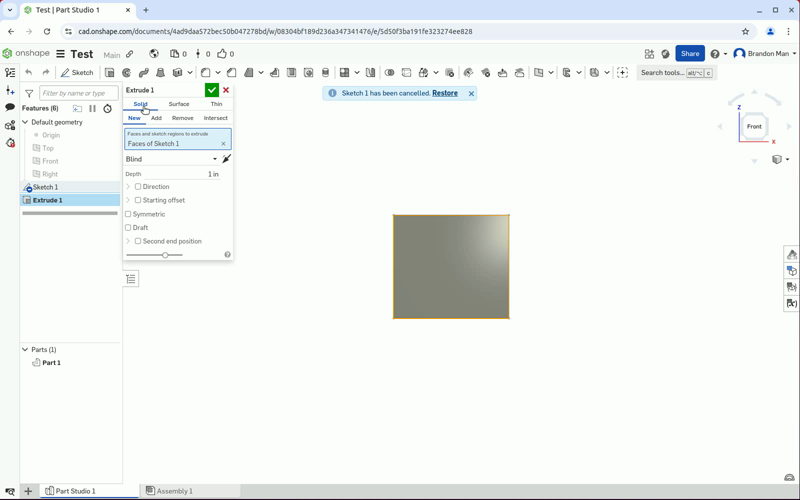
click(143, 106)
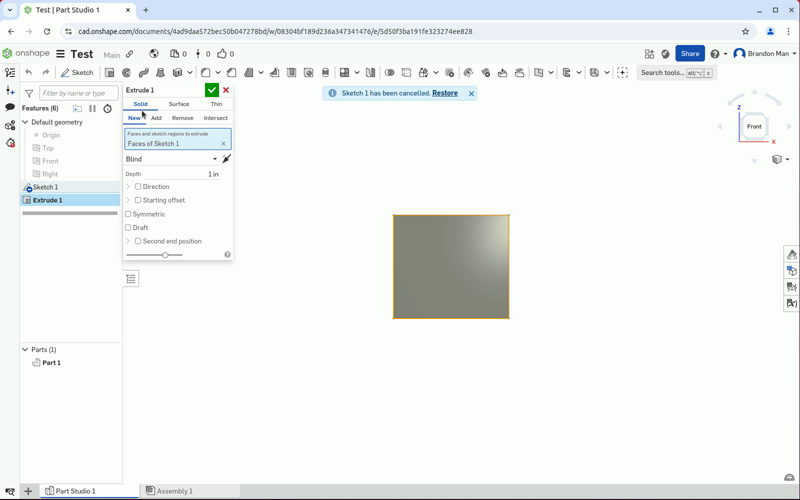
mouse_move(137, 120)
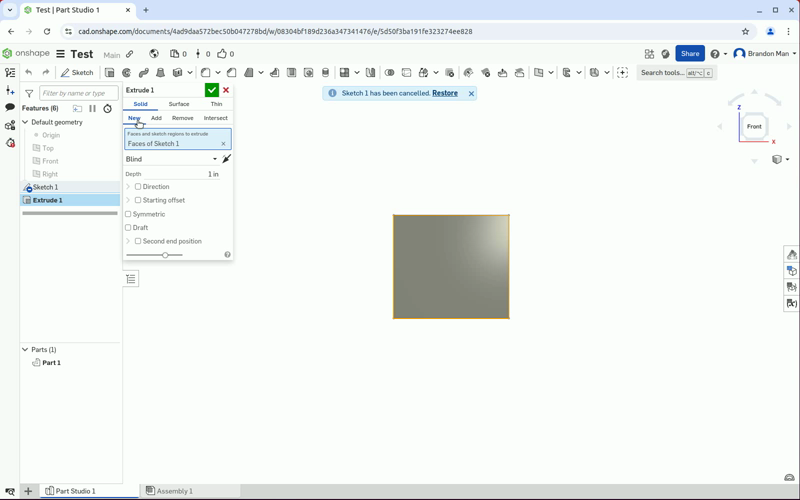
click(137, 120)
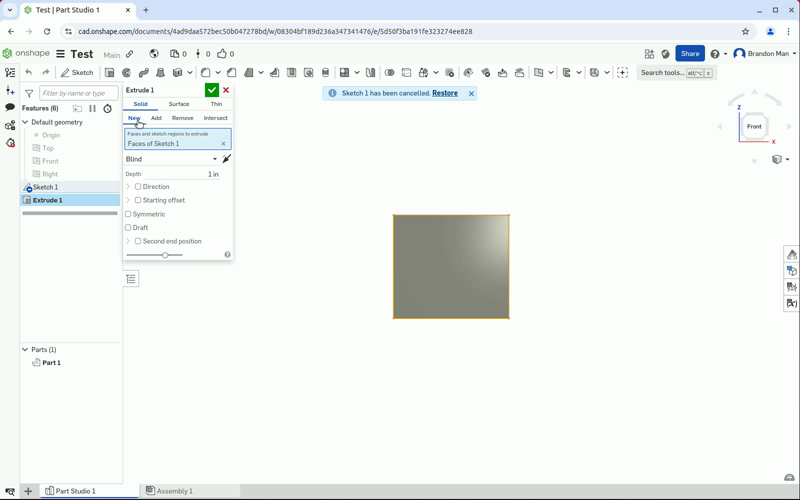
key(tab, 4)
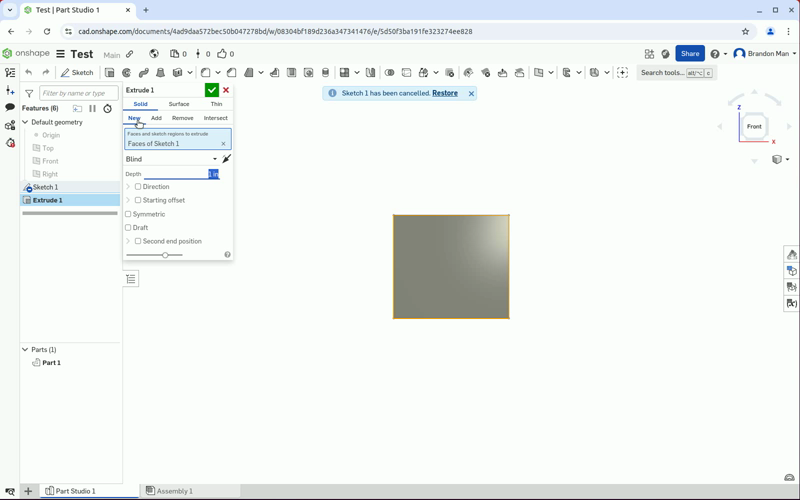
text(4.333)
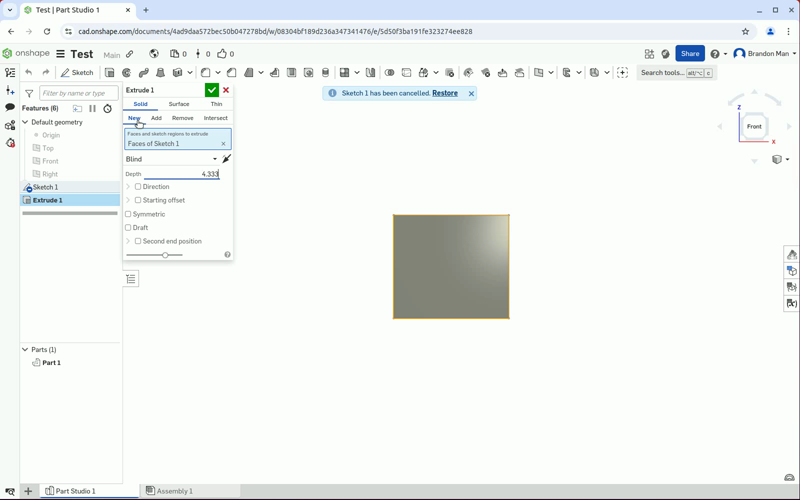
key(enter)
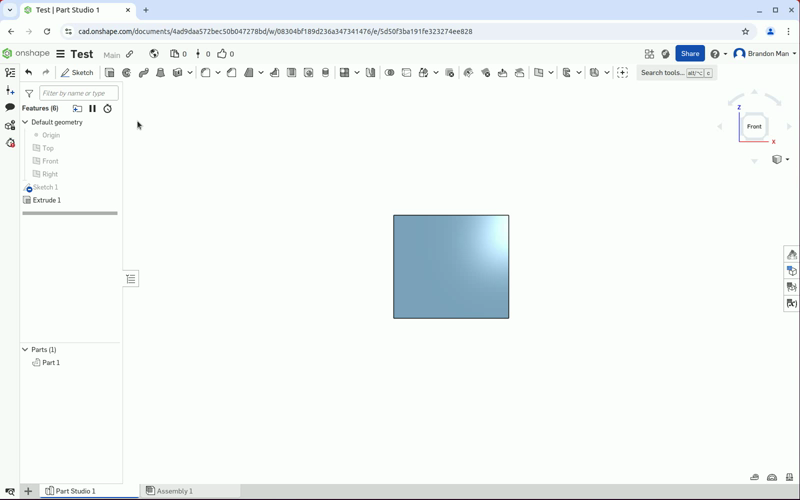
key(shift+h)
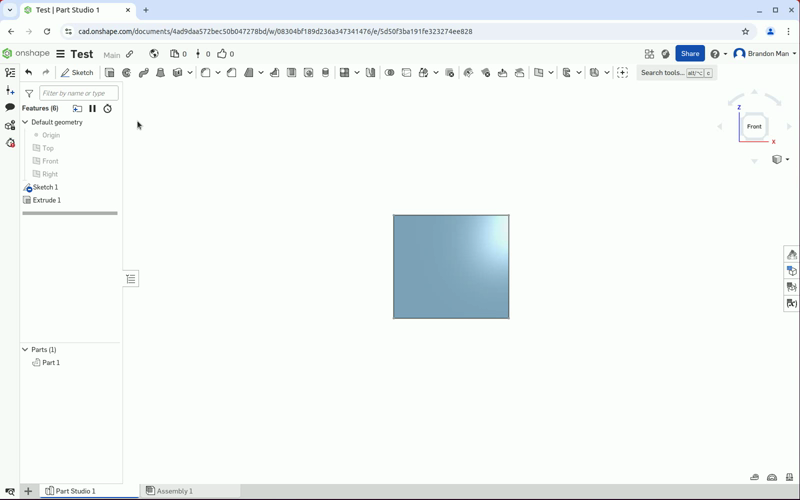
key(shift+h)
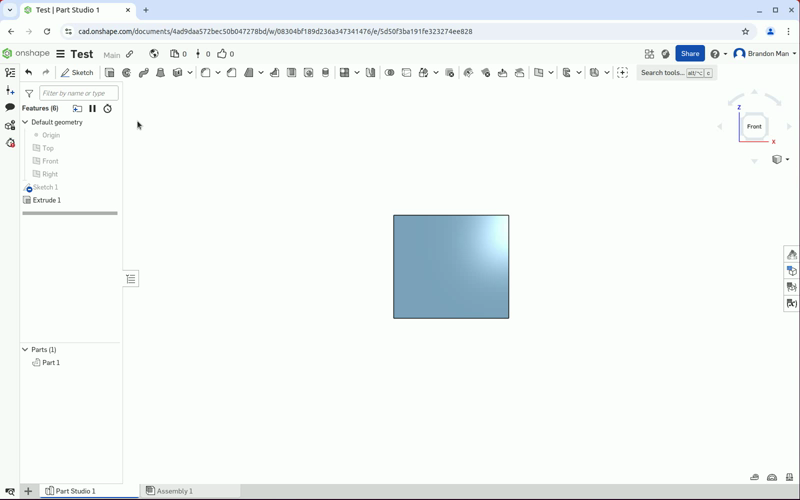
mouse_move(73, 189)
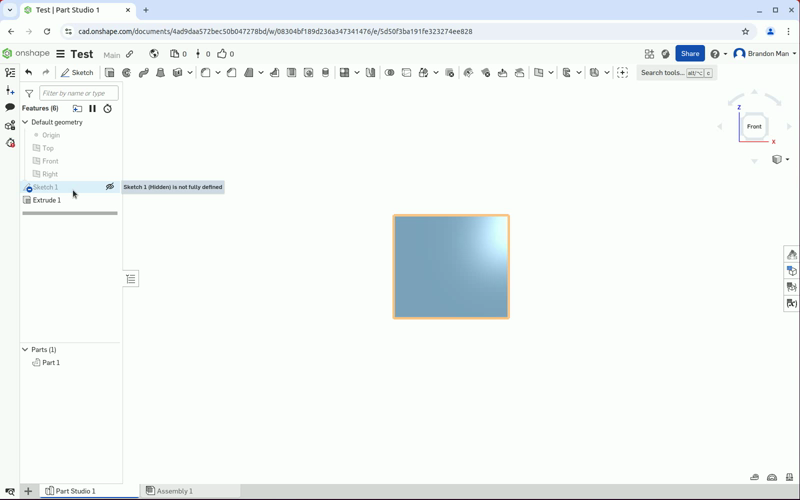
click(73, 189)
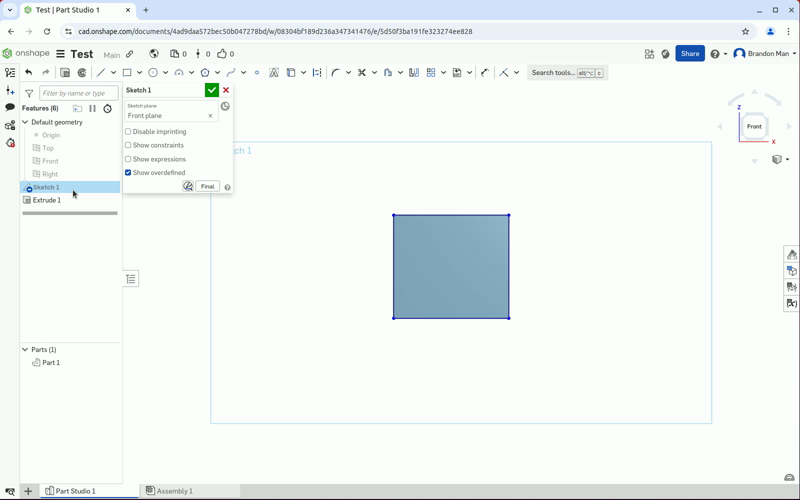
mouse_move(229, 92)
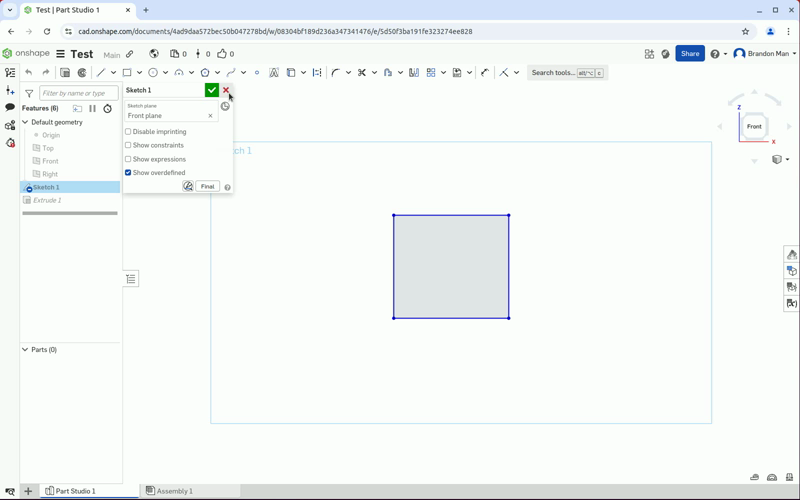
click(229, 92)
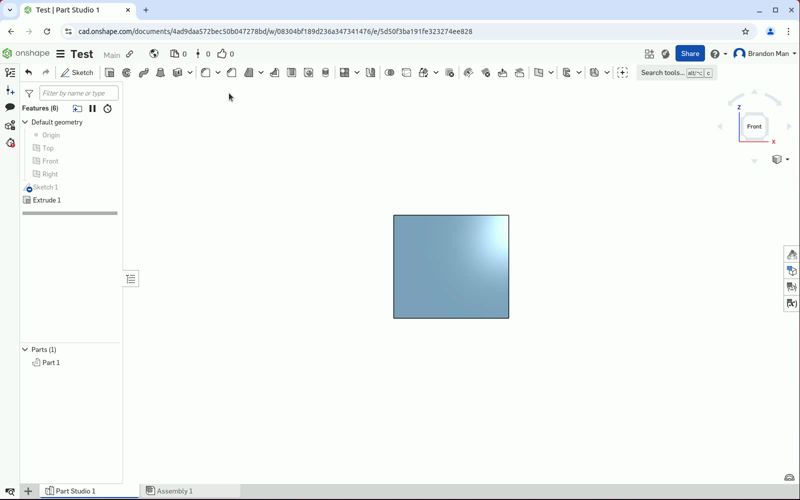
mouse_move(73, 352)
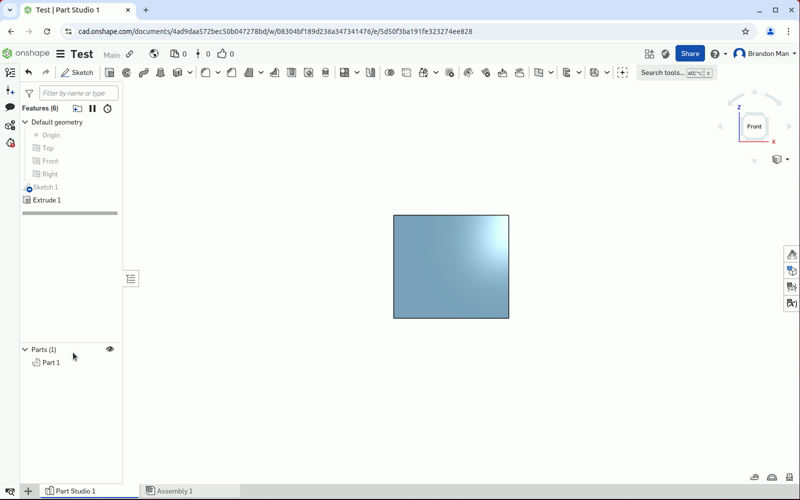
key(y)
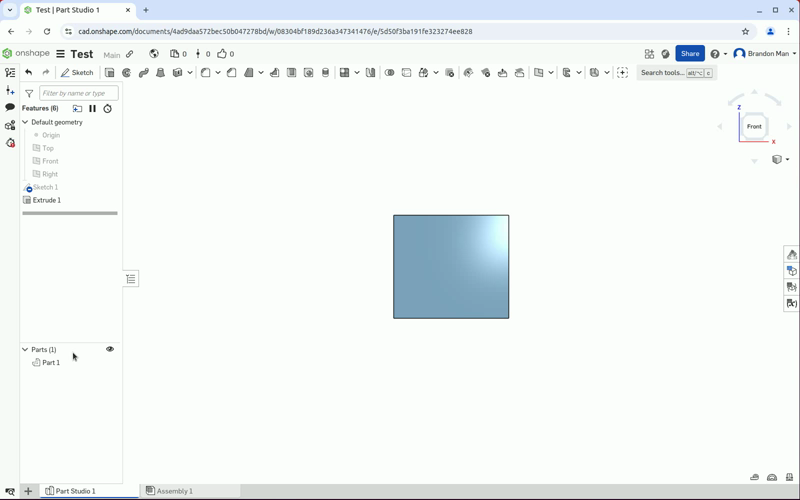
key(shift+p)
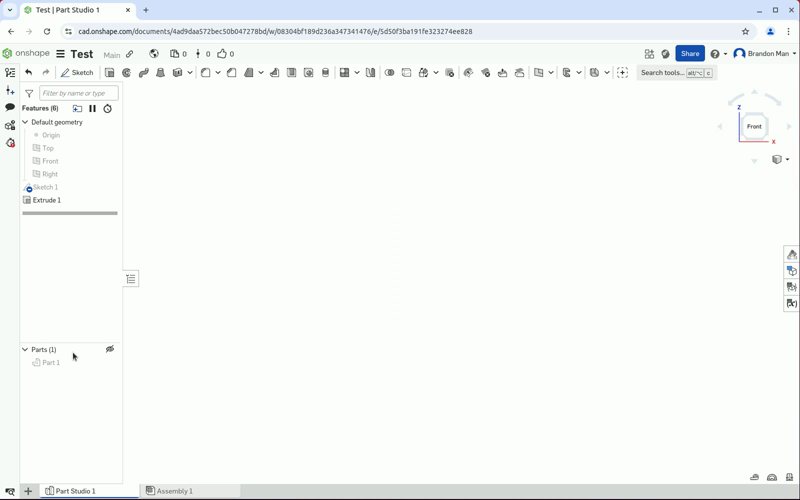
key(space)
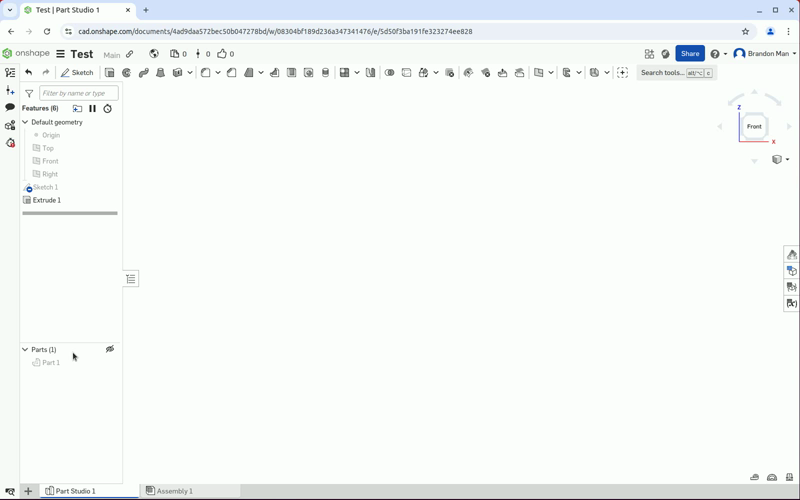
key_down(shift)
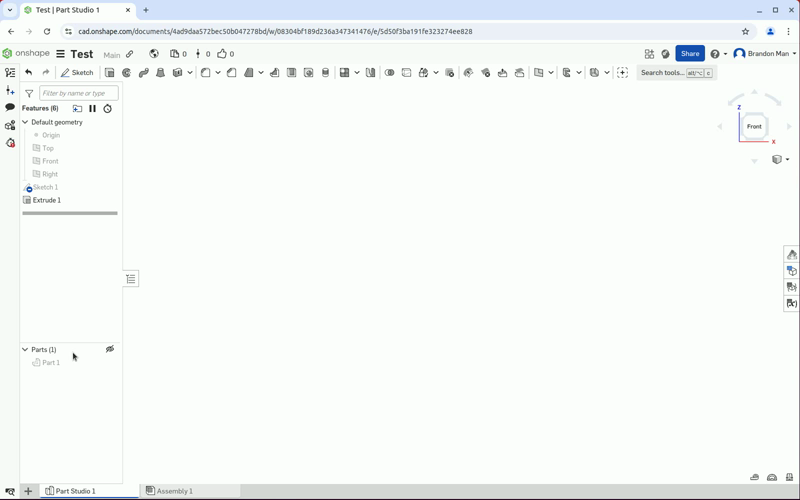
key(left)
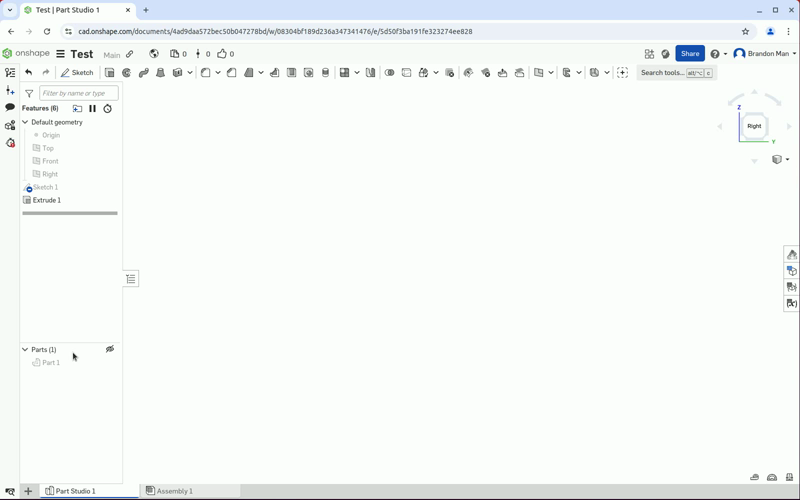
key_up(shift)
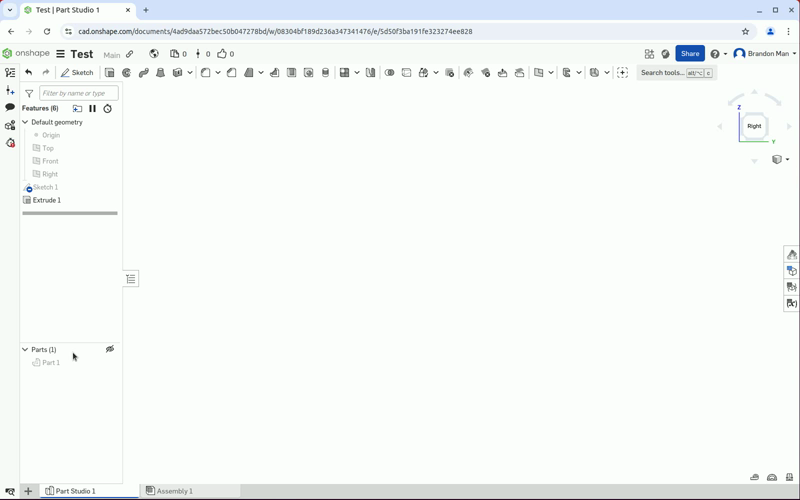
mouse_move(73, 352)
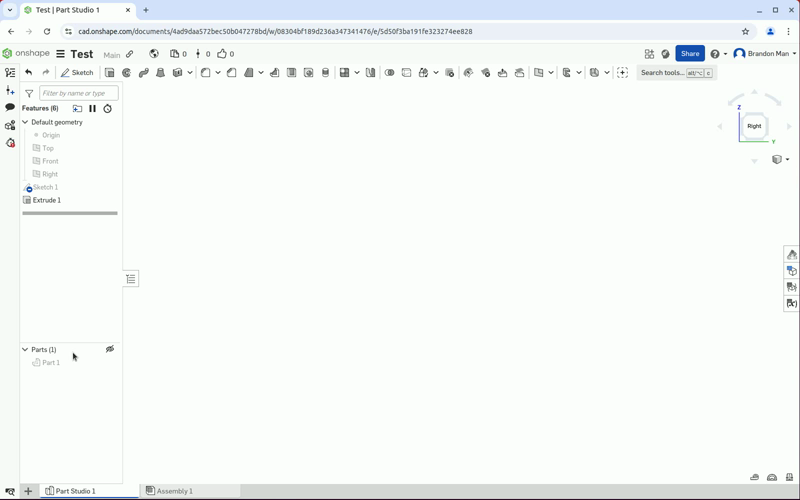
key(shift+y)
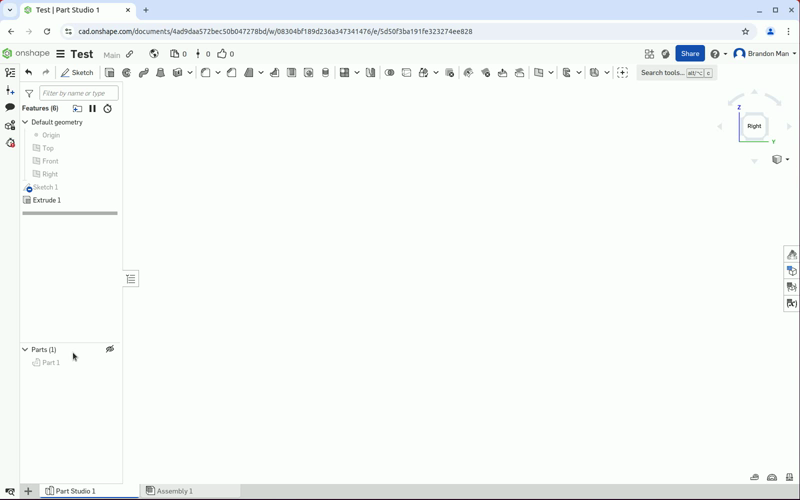
key(shift+s)
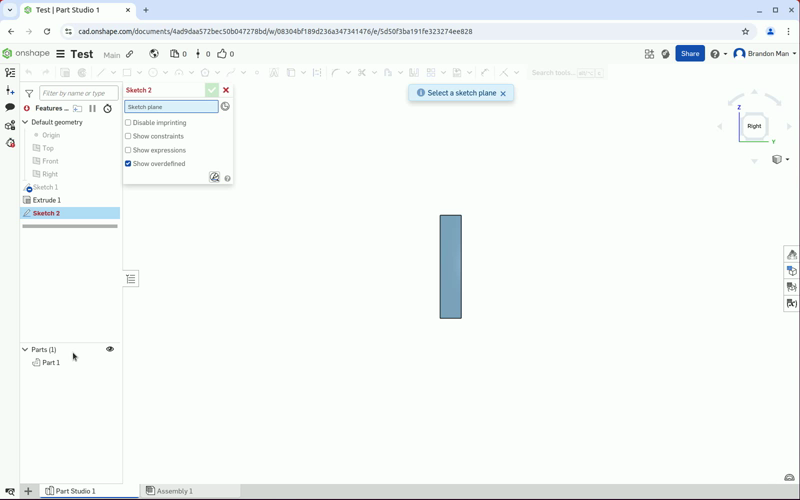
mouse_move(73, 176)
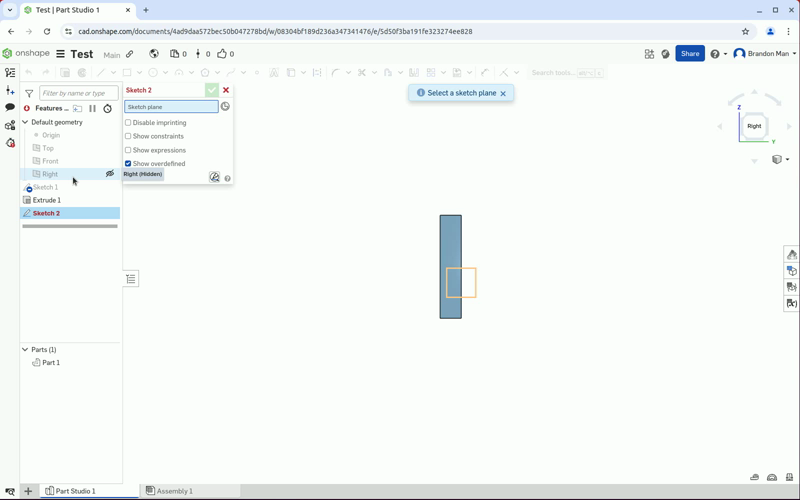
click(73, 176)
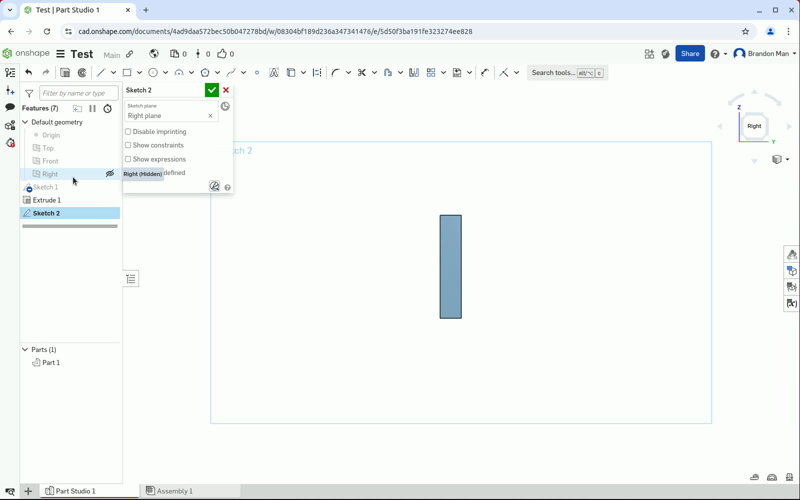
mouse_move(73, 352)
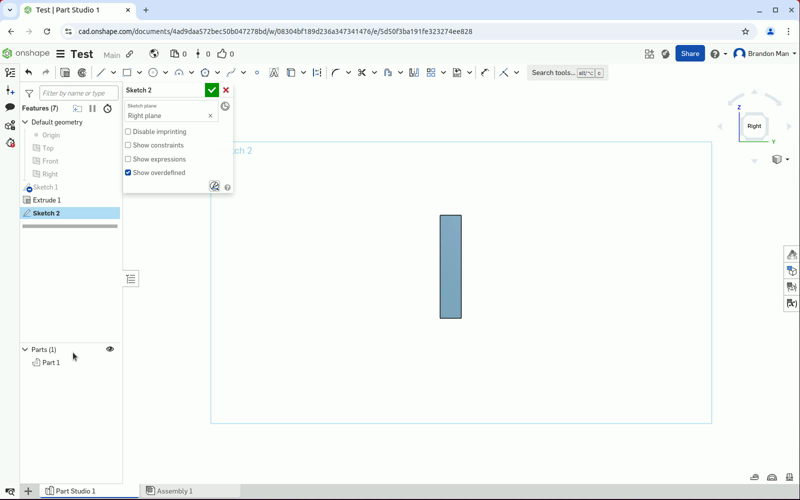
key(y)
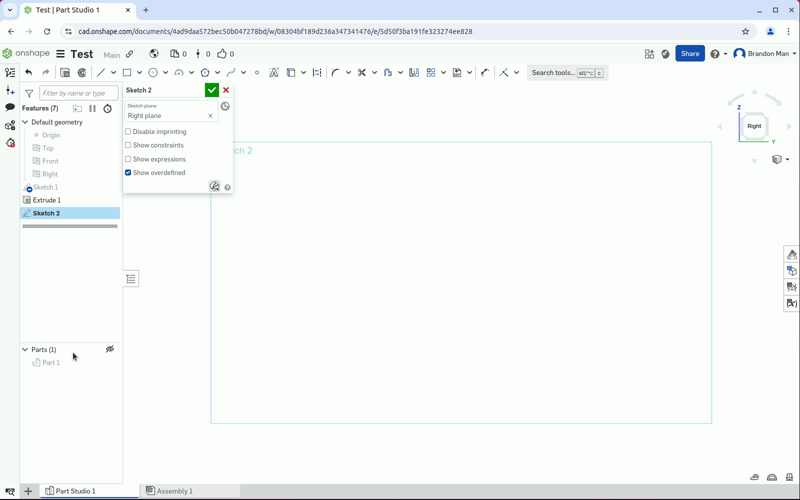
key(l)
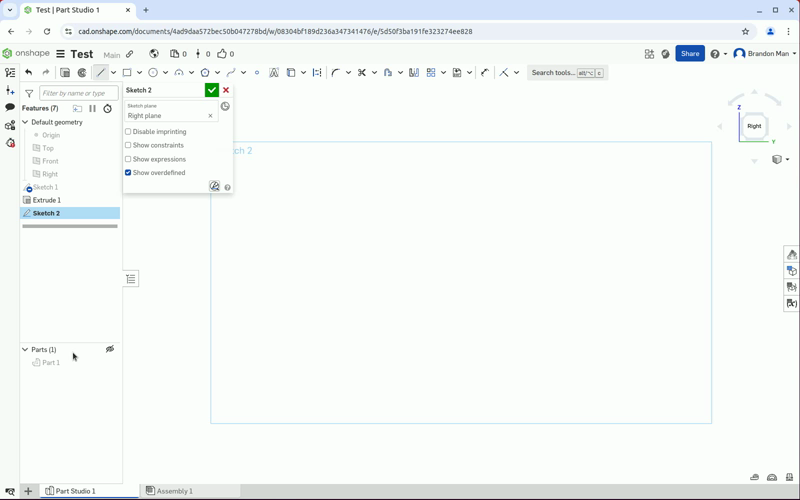
key_down(shift)
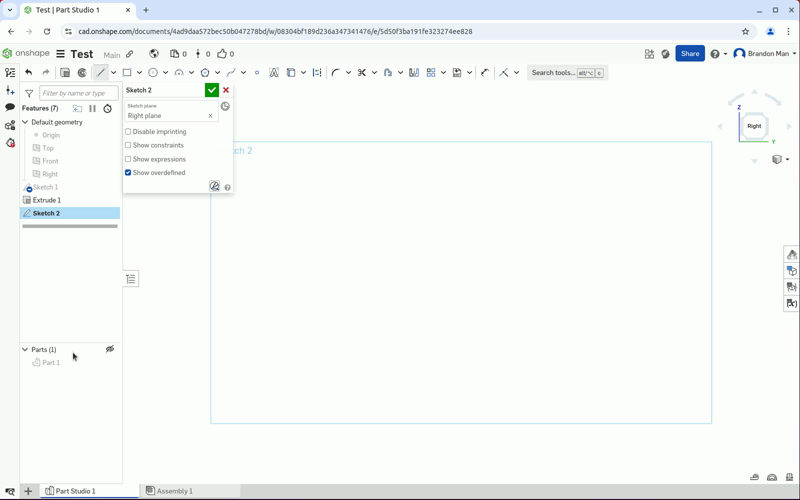
mouse_move(535, 226)
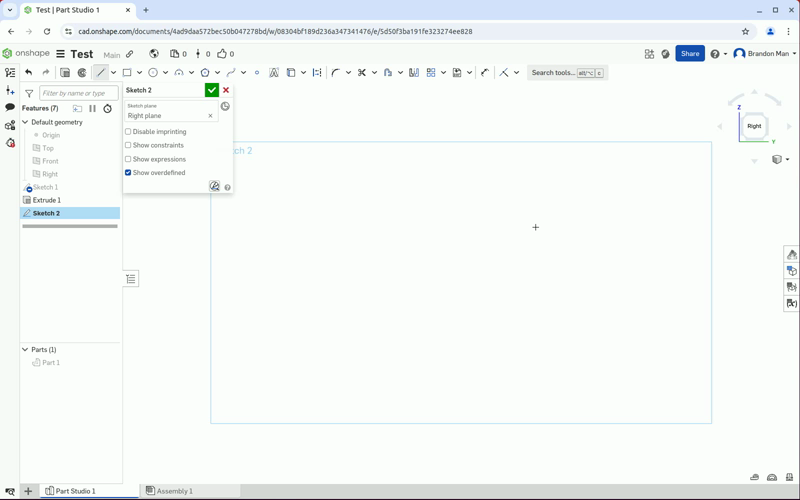
click(535, 226)
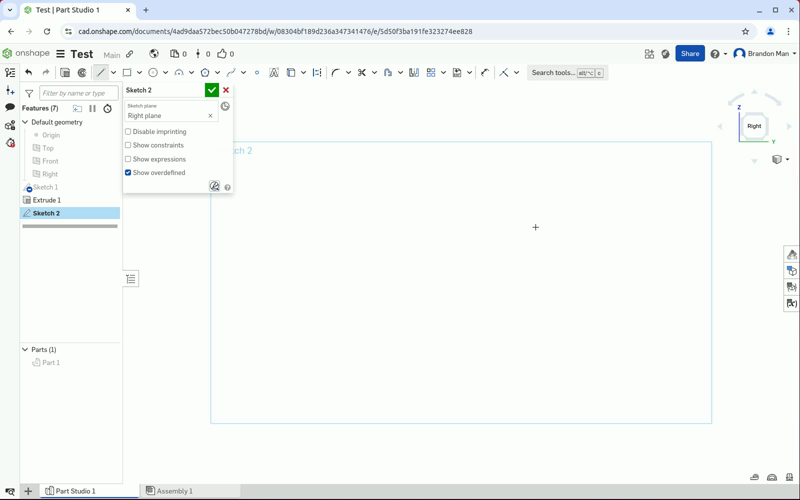
key_up(shift)
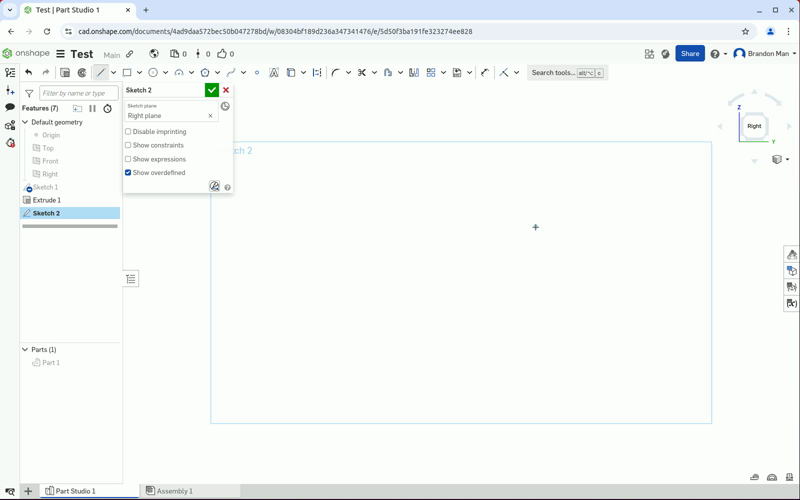
key_down(shift)
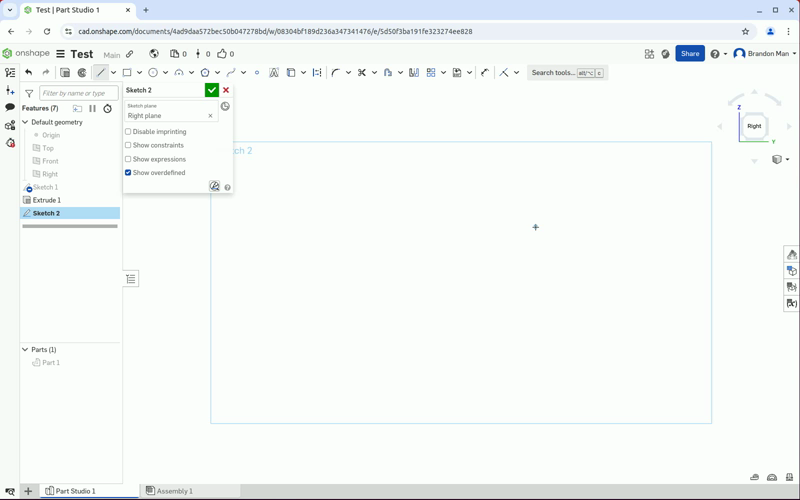
mouse_move(565, 226)
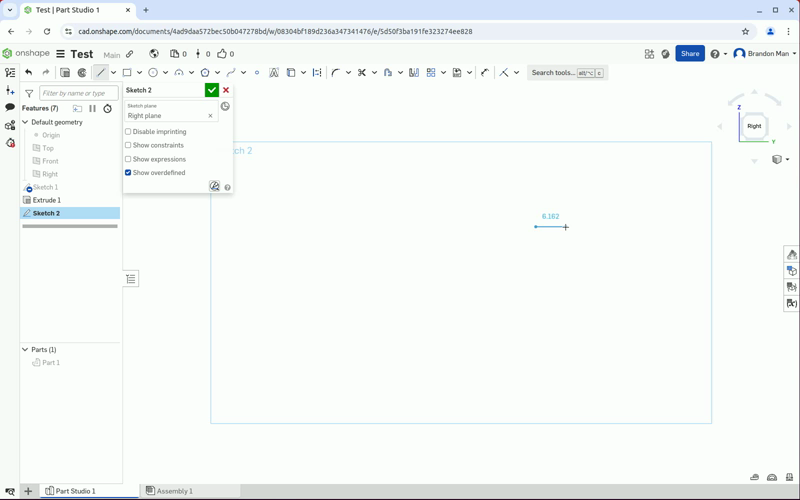
mouse_move(573, 226)
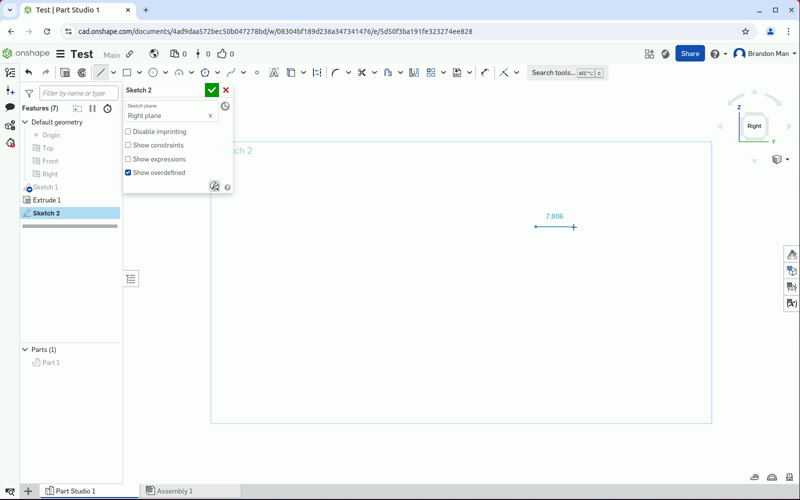
click(573, 226)
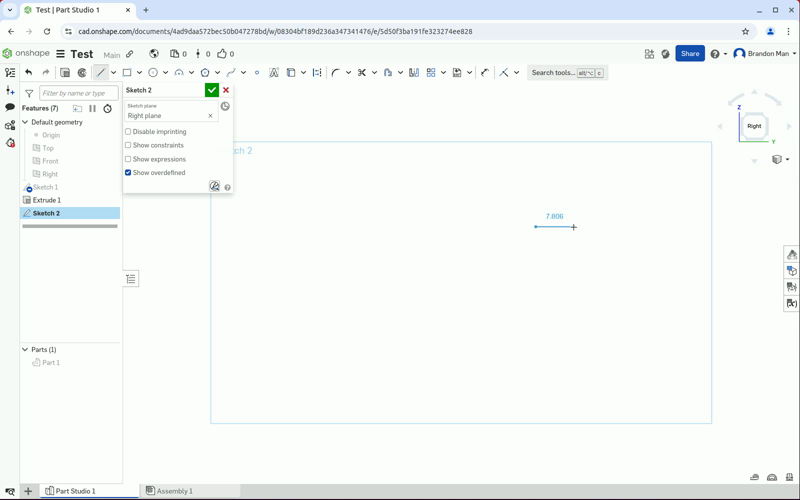
key_up(shift)
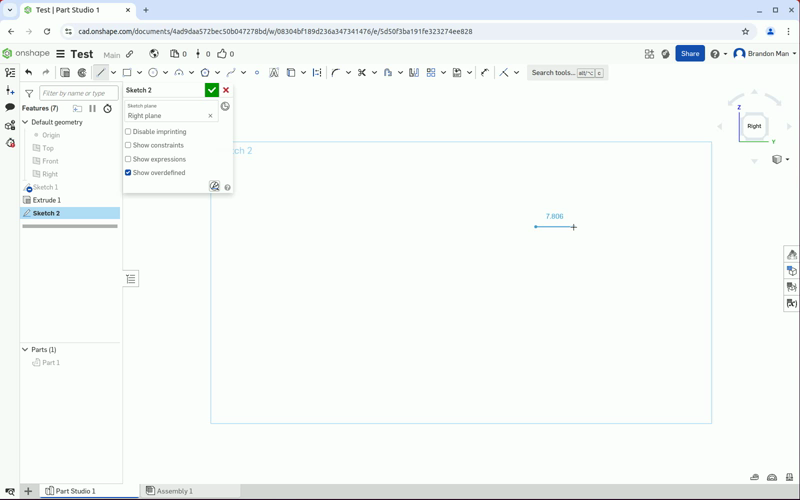
key_down(shift)
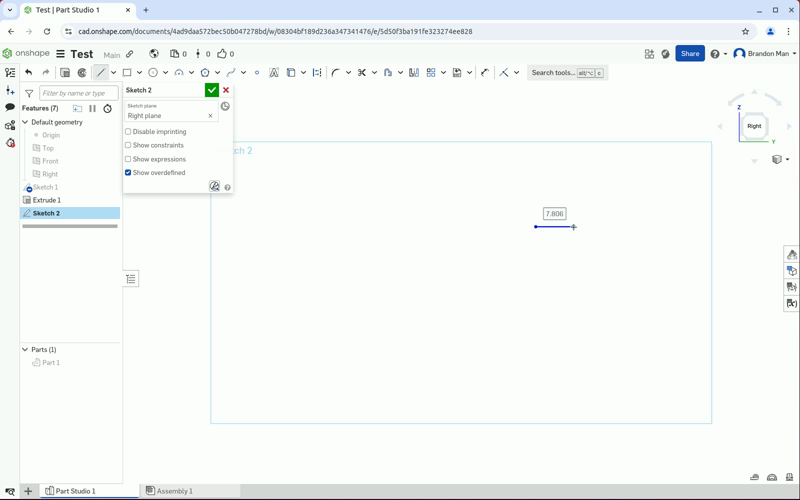
mouse_move(589, 226)
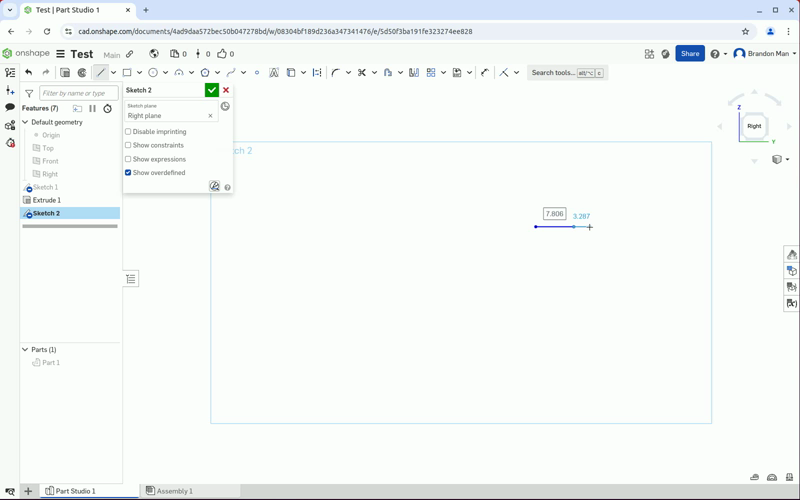
mouse_move(573, 213)
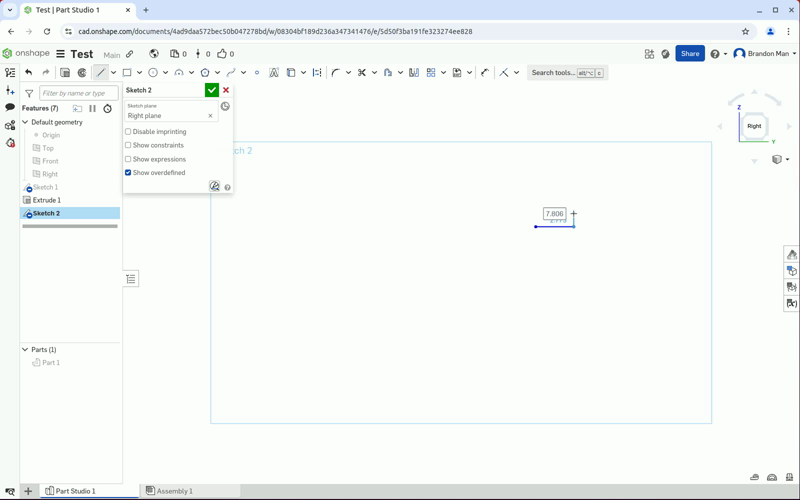
click(573, 213)
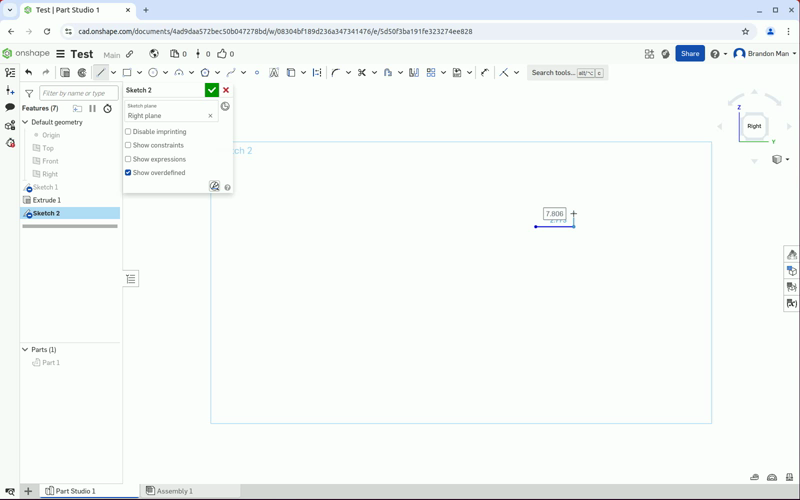
key_up(shift)
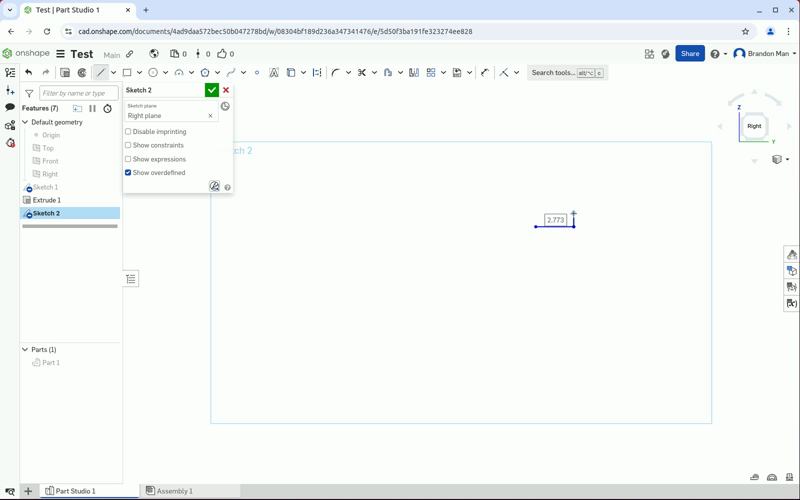
key_down(shift)
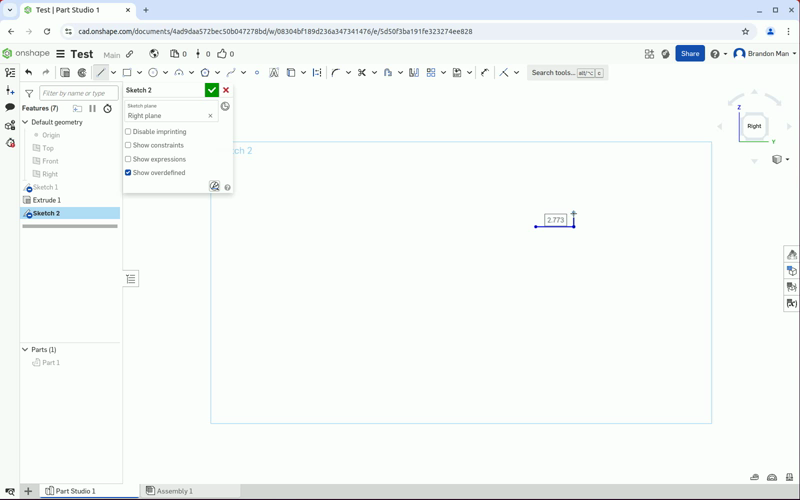
mouse_move(589, 213)
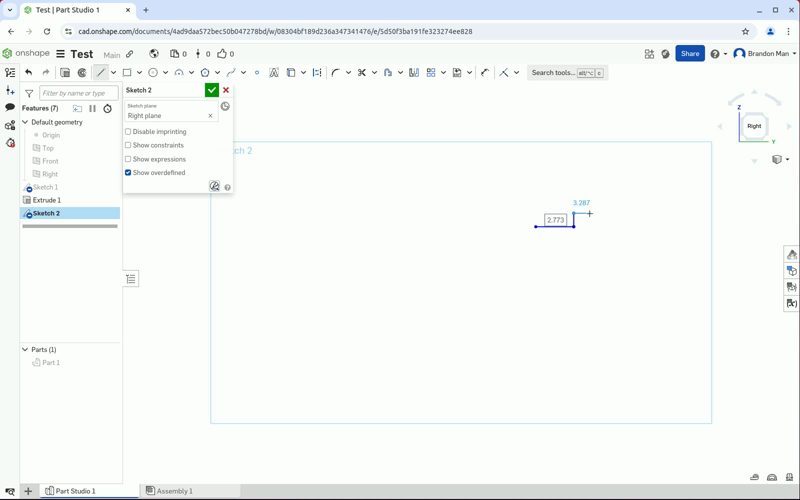
mouse_move(555, 213)
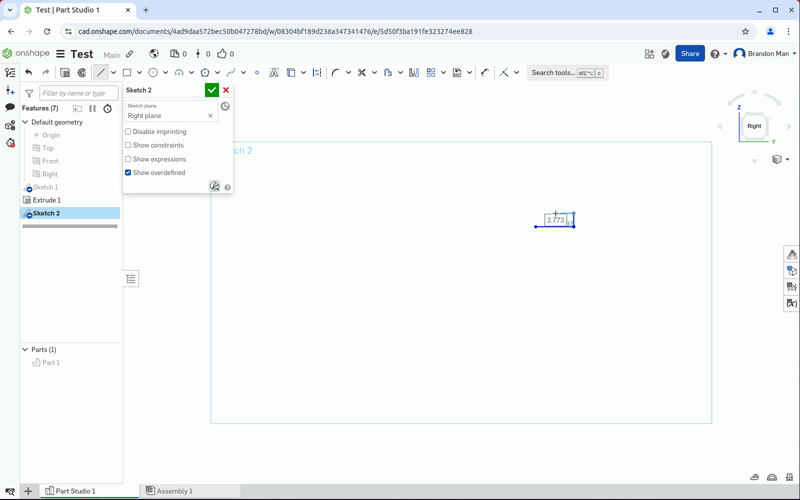
click(555, 213)
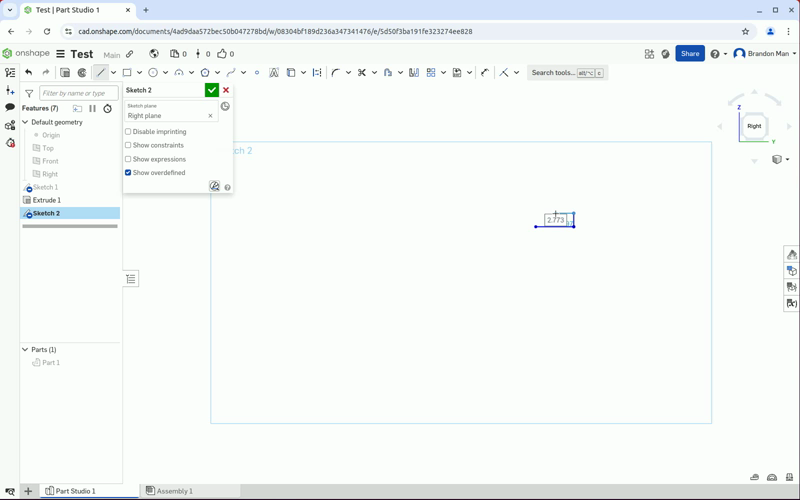
key_up(shift)
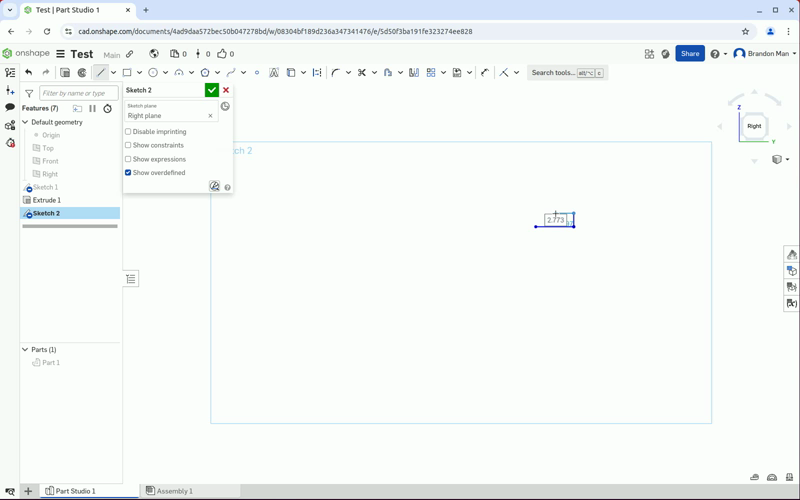
key_down(shift)
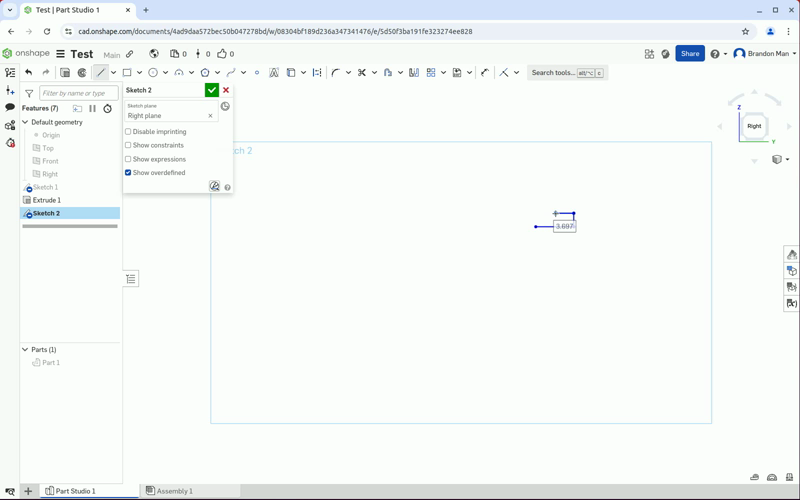
mouse_move(585, 213)
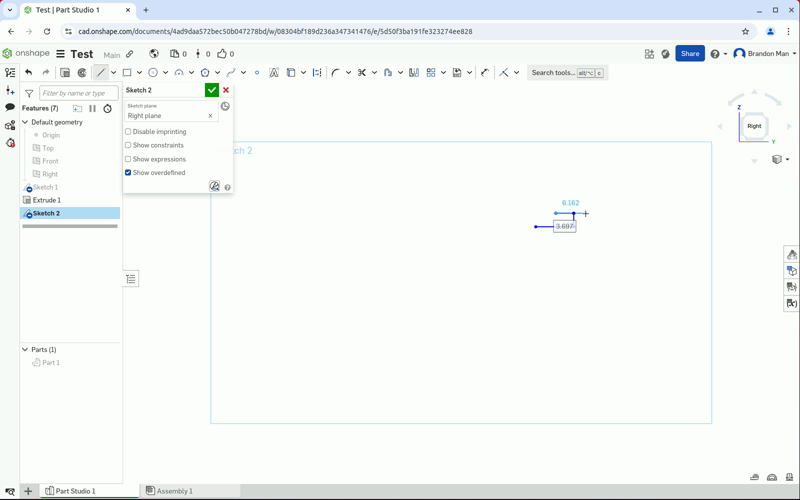
mouse_move(555, 177)
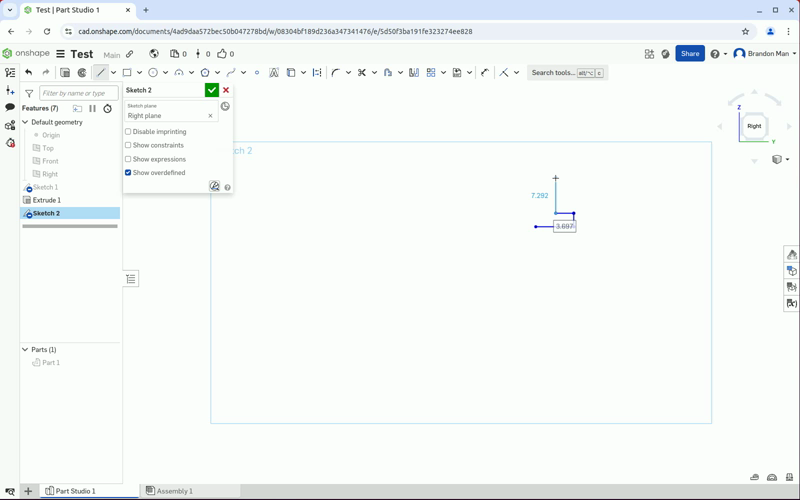
click(555, 177)
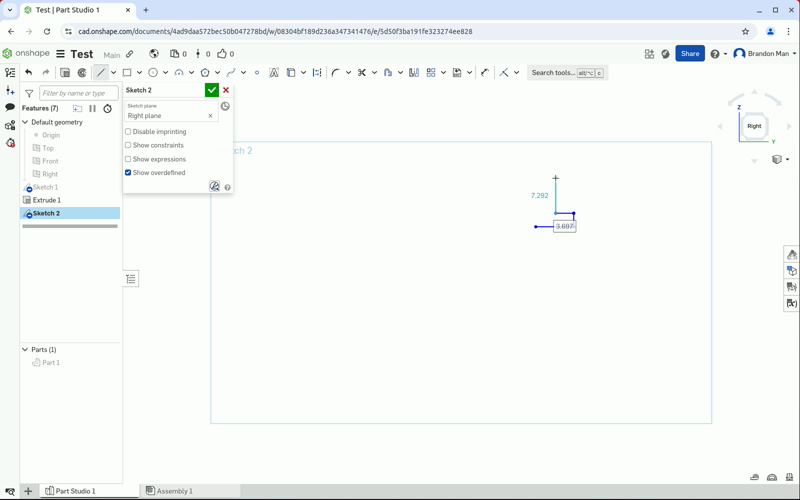
key_up(shift)
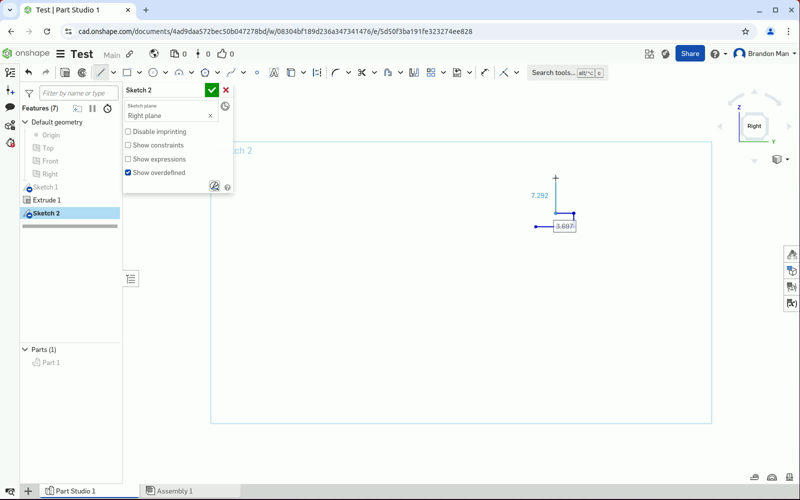
key_down(shift)
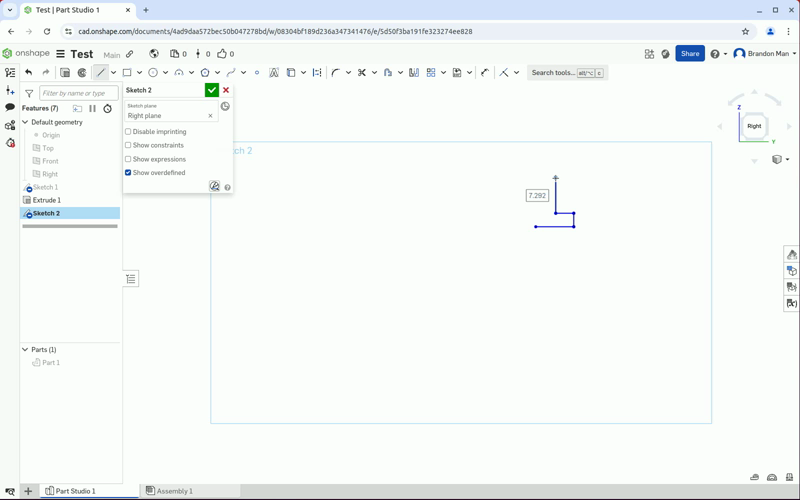
mouse_move(585, 177)
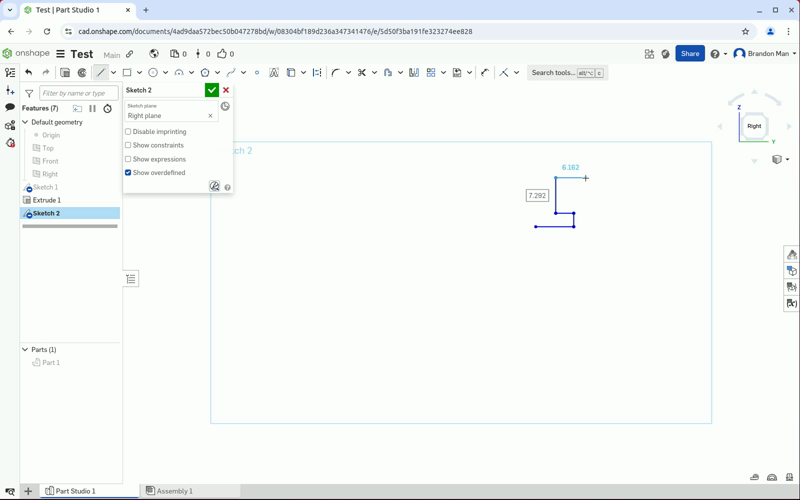
mouse_move(535, 177)
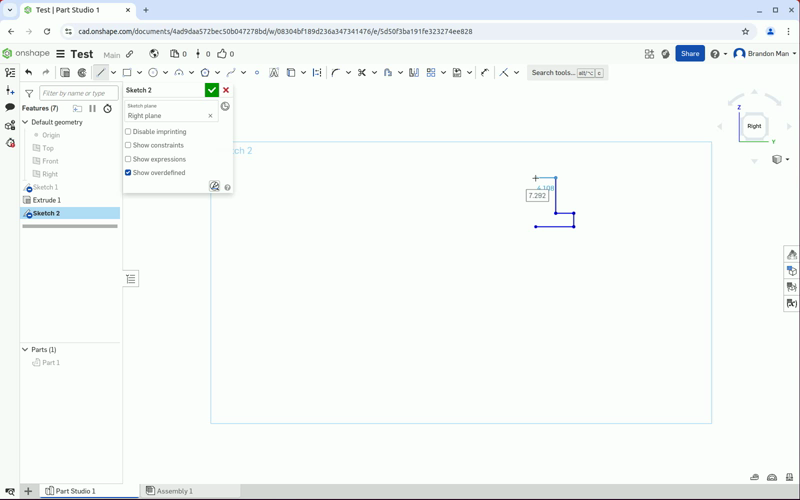
click(535, 177)
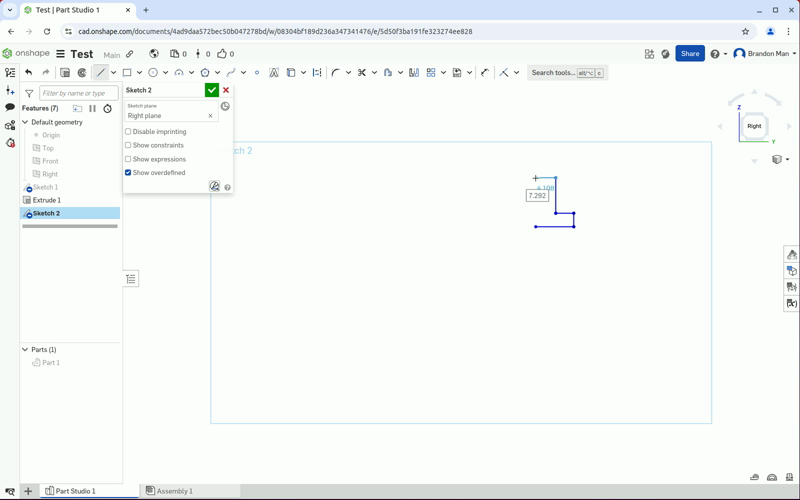
key_up(shift)
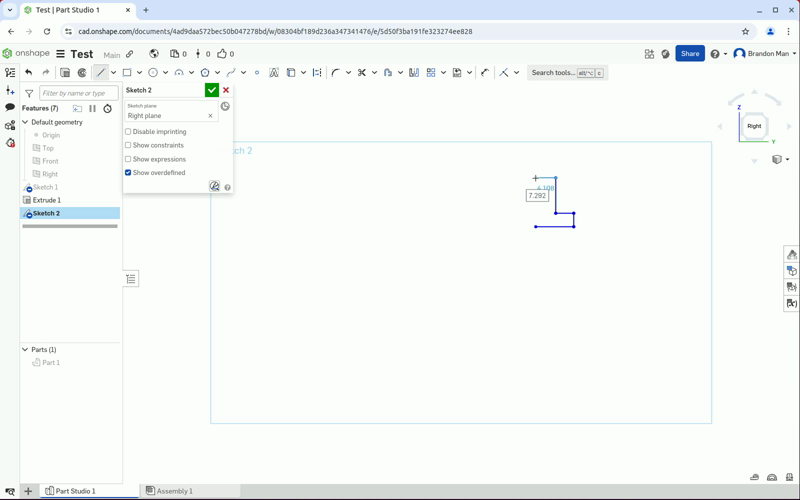
mouse_move(565, 177)
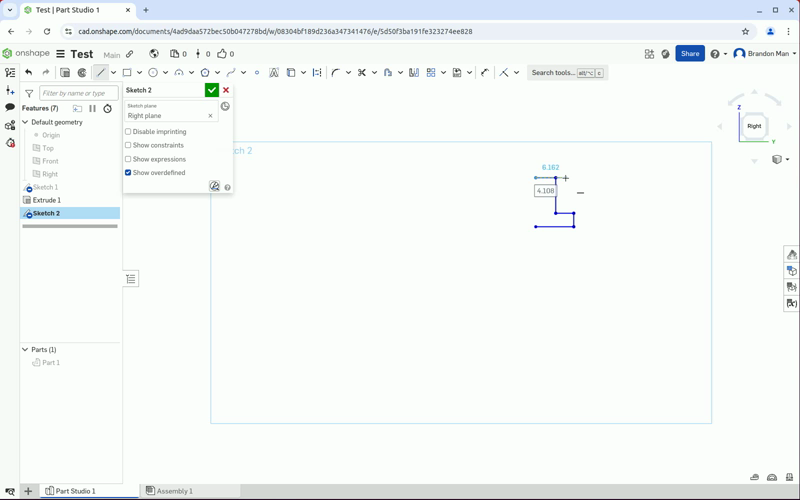
key_down(shift)
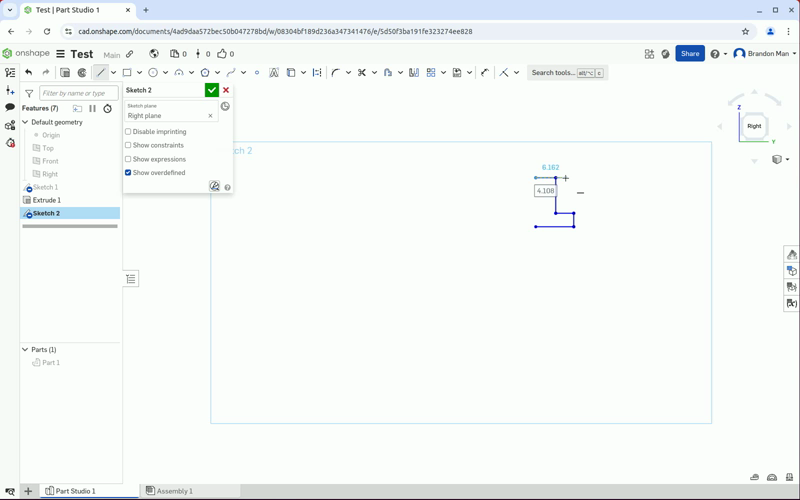
mouse_move(535, 226)
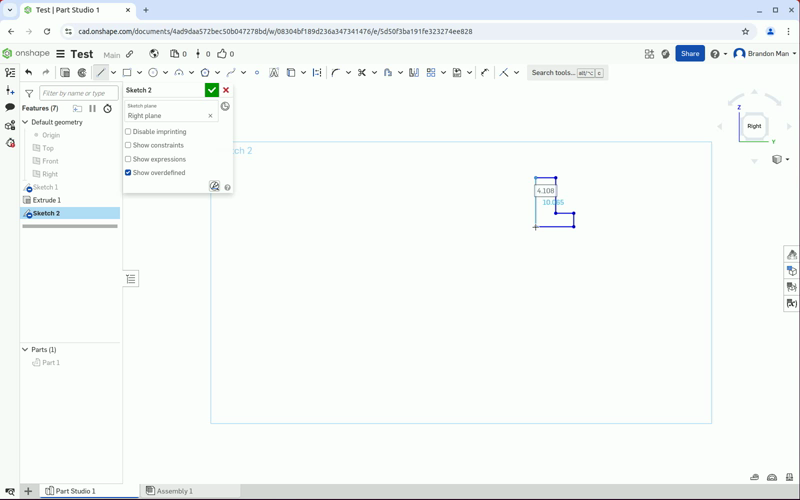
key_up(shift)
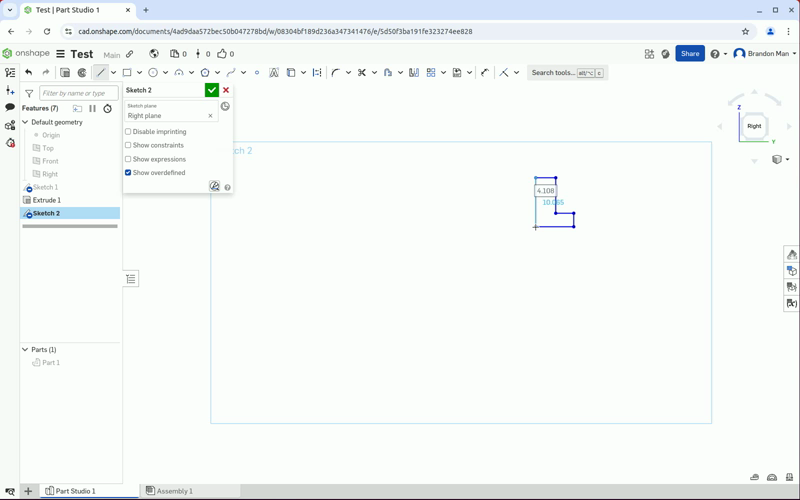
click(535, 226)
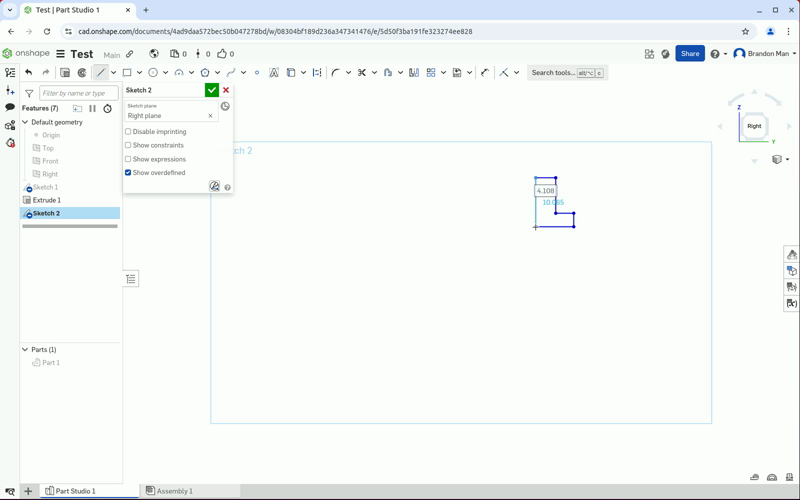
key(esc)
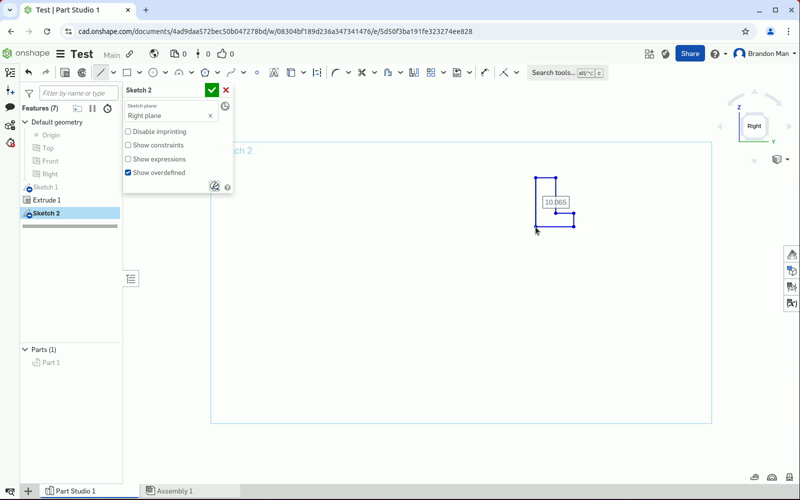
mouse_move(571, 215)
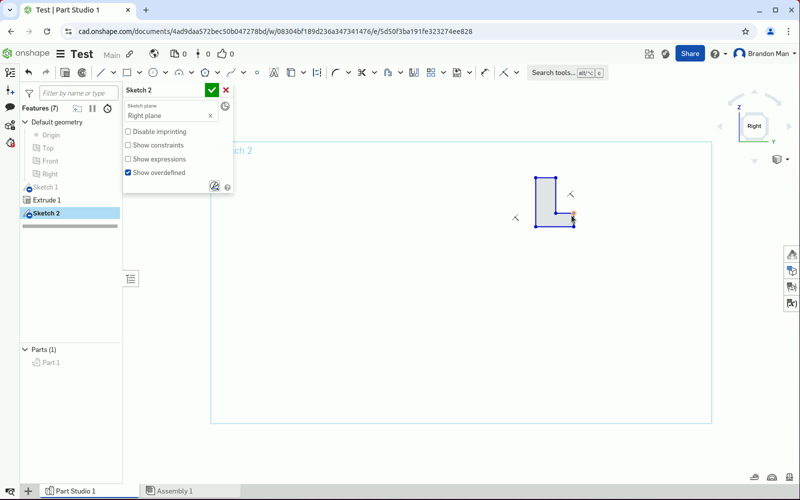
scroll(6)
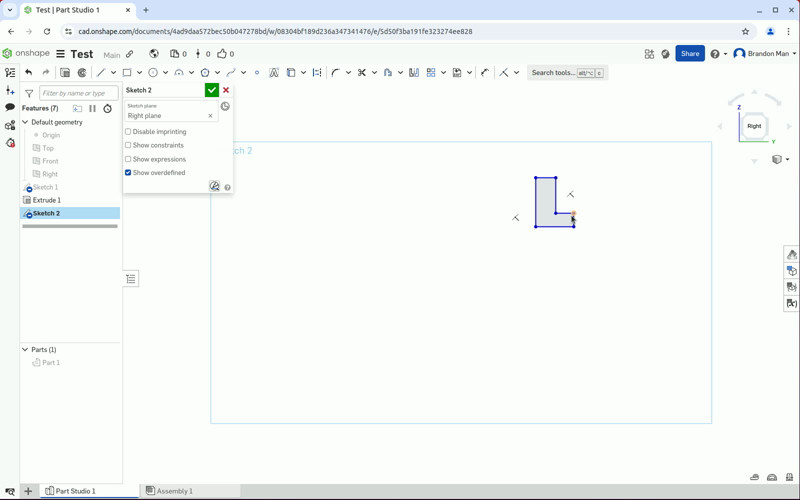
scroll(6)
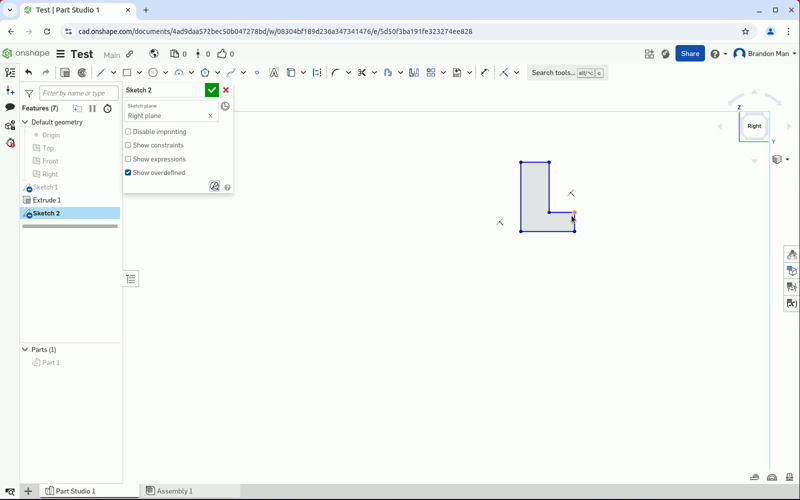
scroll(6)
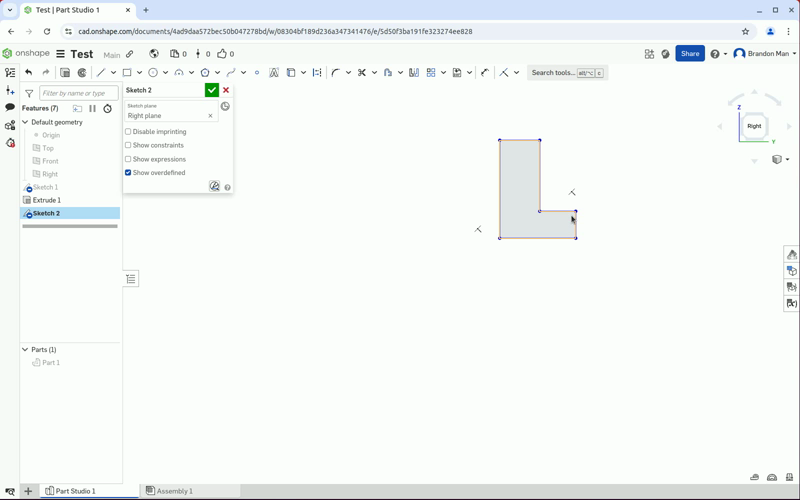
scroll(6)
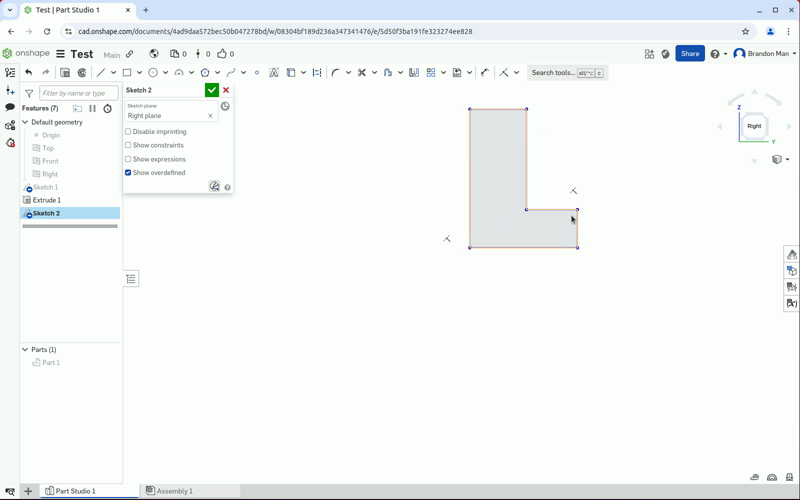
scroll(6)
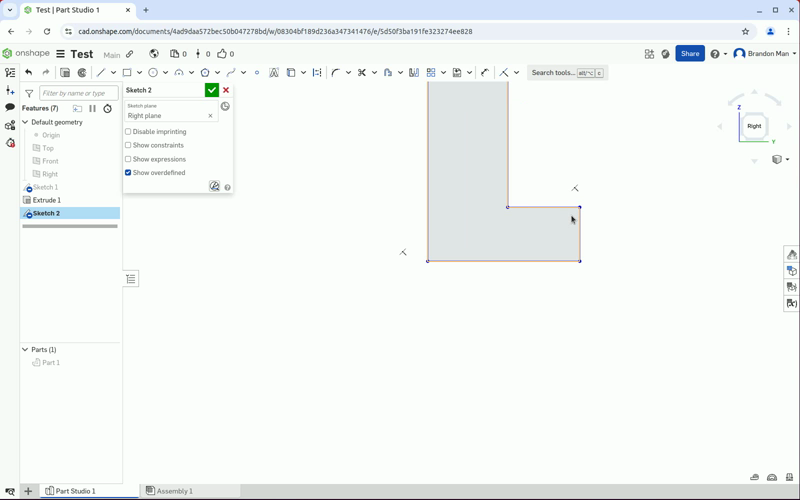
scroll(6)
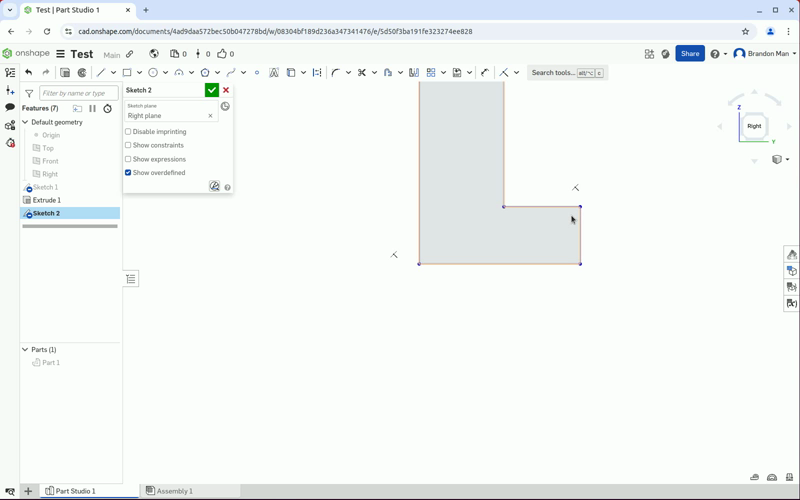
scroll(6)
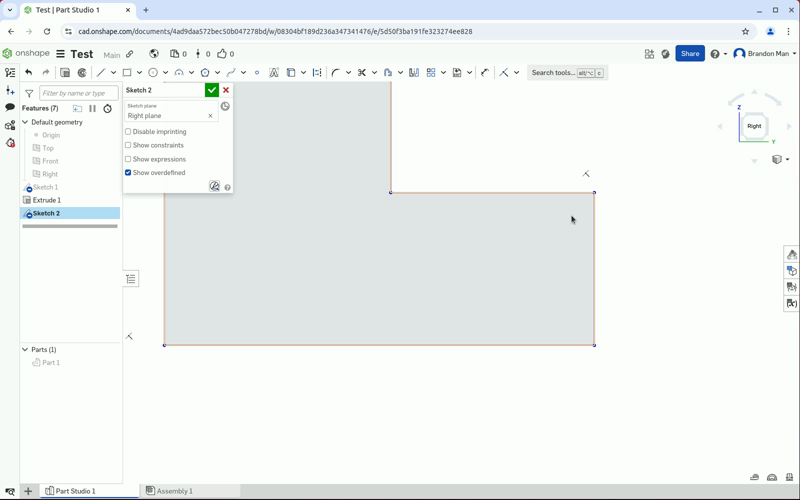
click(571, 215)
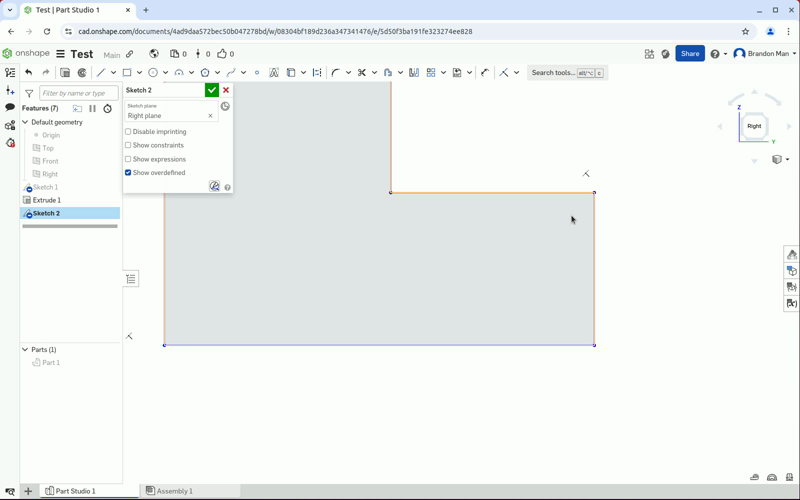
scroll(-6)
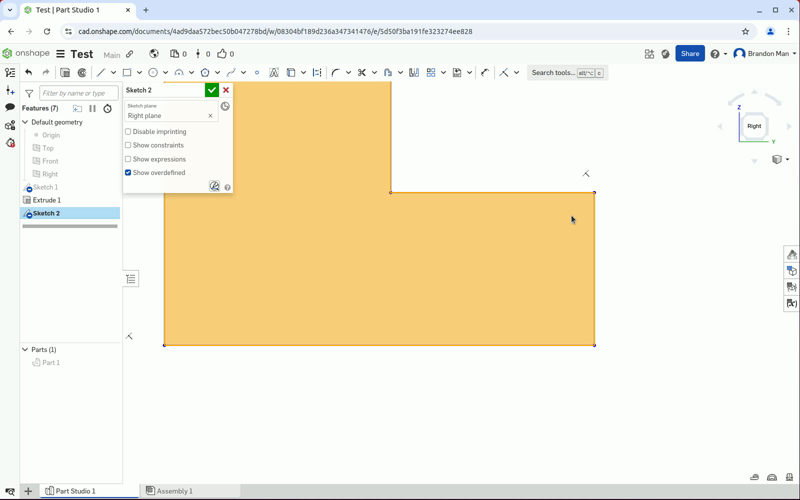
scroll(-6)
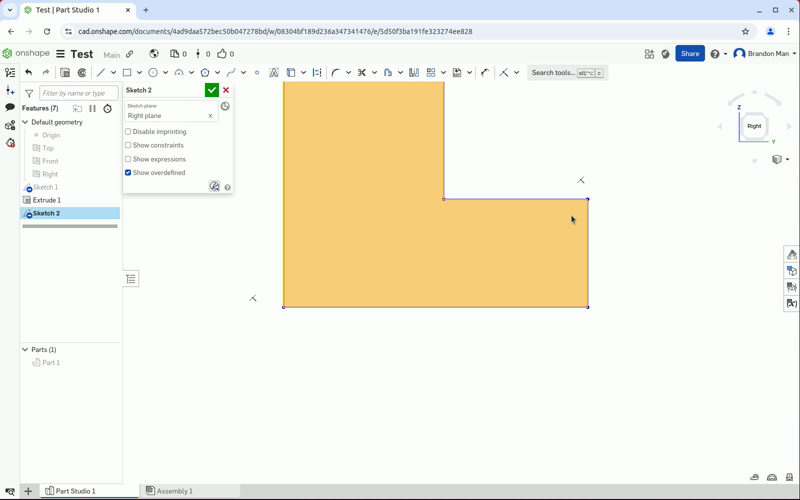
scroll(-6)
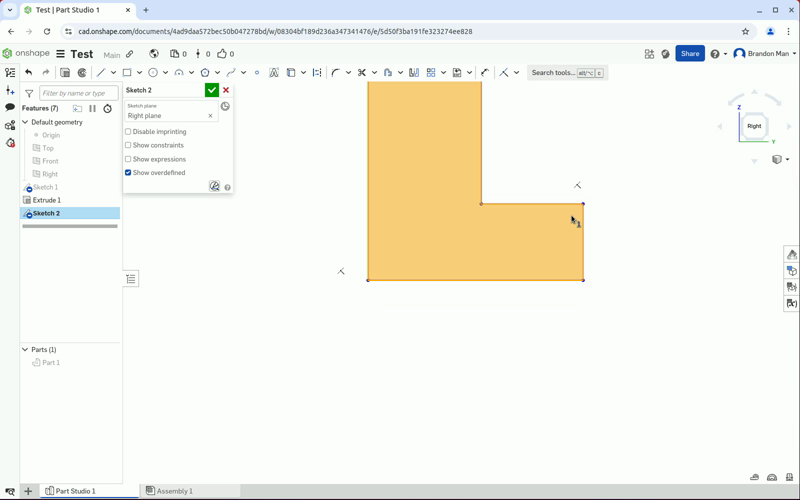
scroll(-6)
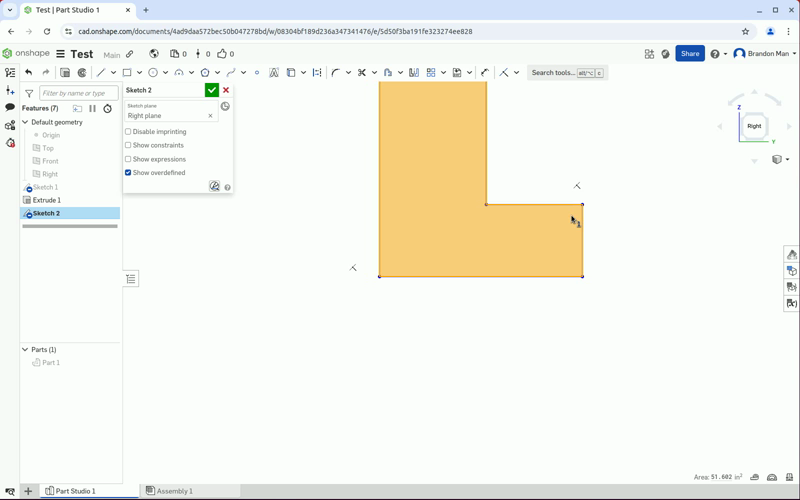
scroll(-6)
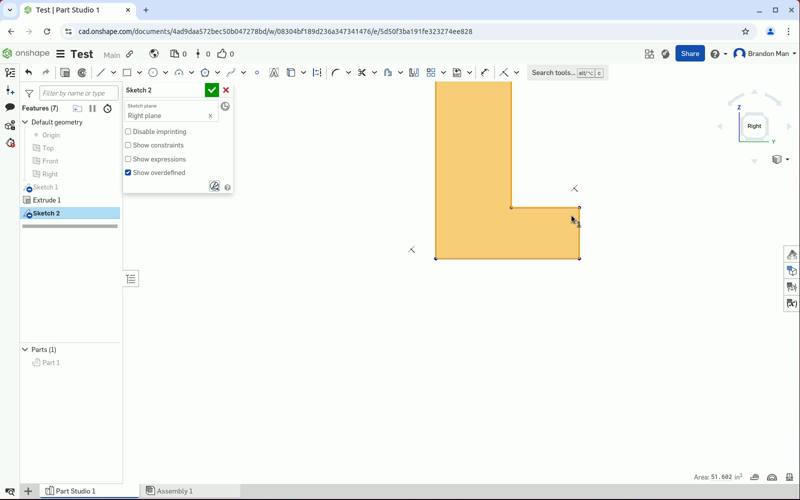
scroll(-6)
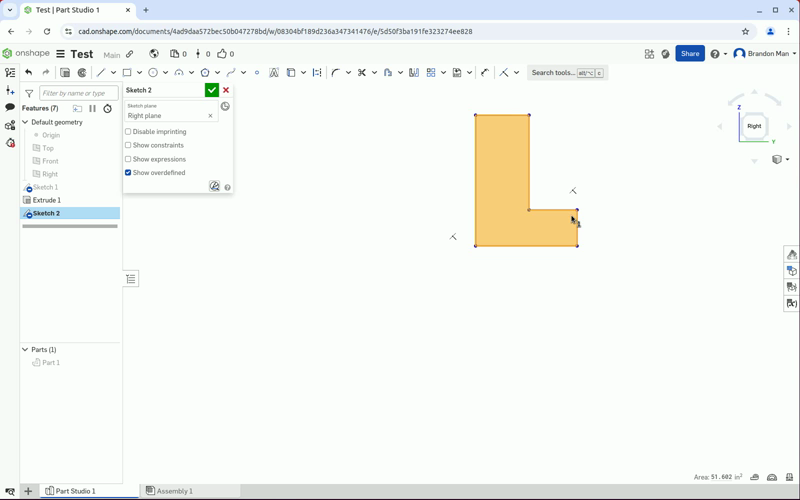
scroll(-6)
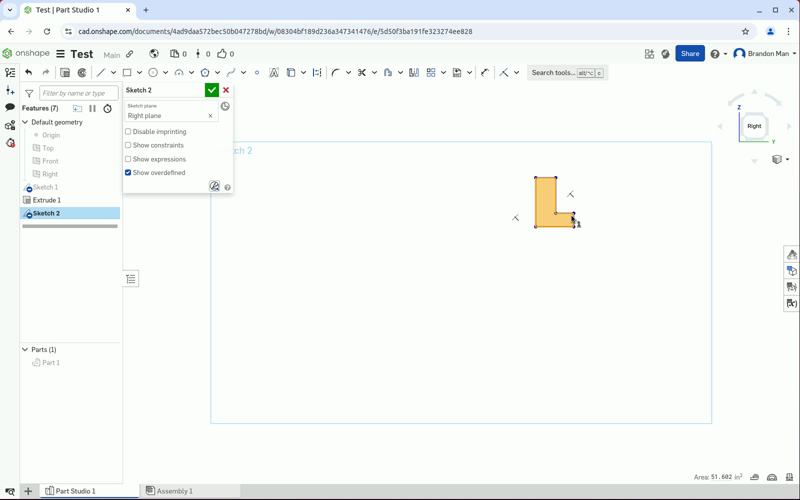
mouse_move(73, 352)
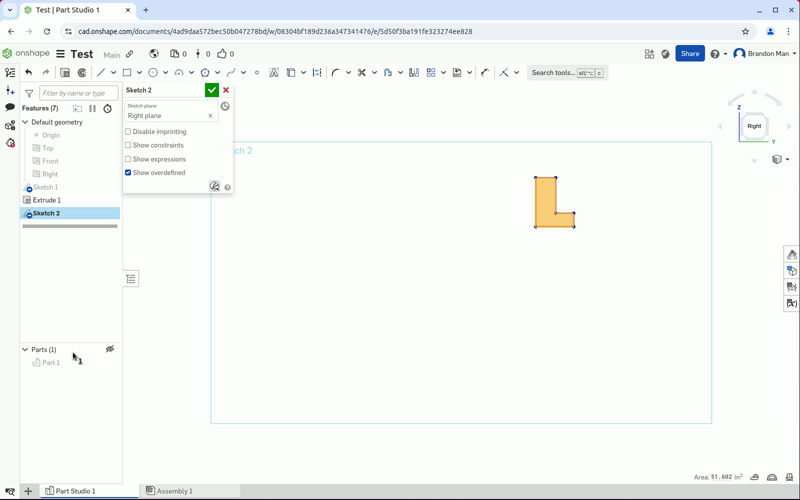
key(shift+y)
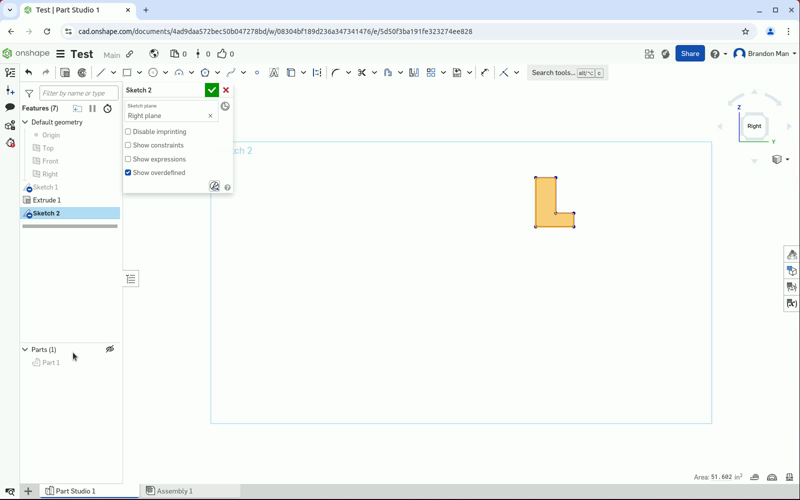
key(shift+e)
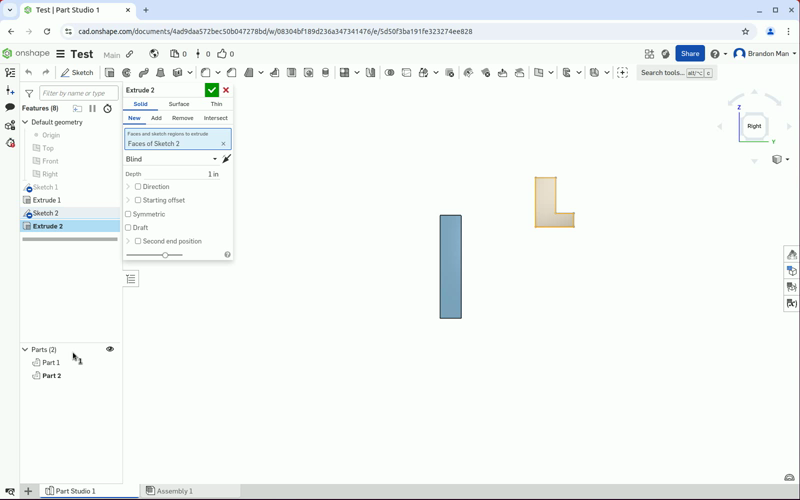
mouse_move(143, 106)
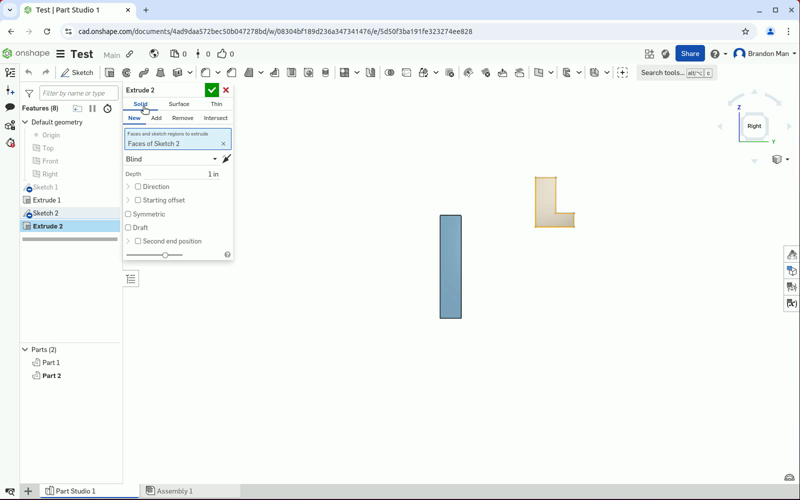
click(143, 106)
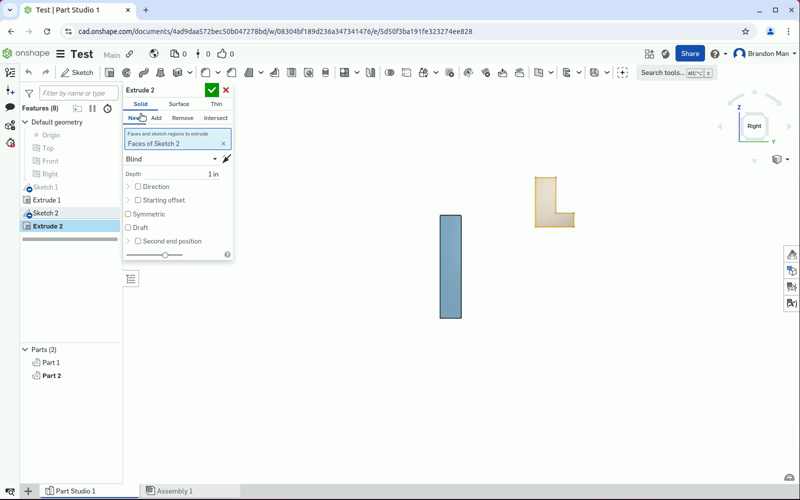
mouse_move(137, 120)
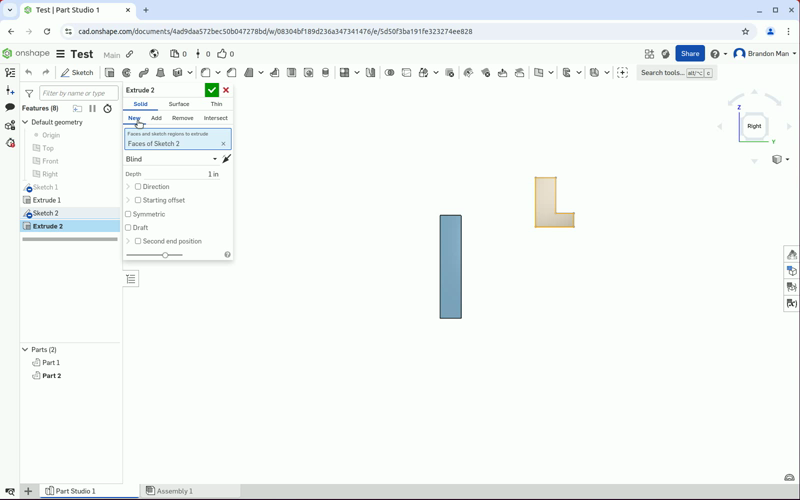
click(137, 120)
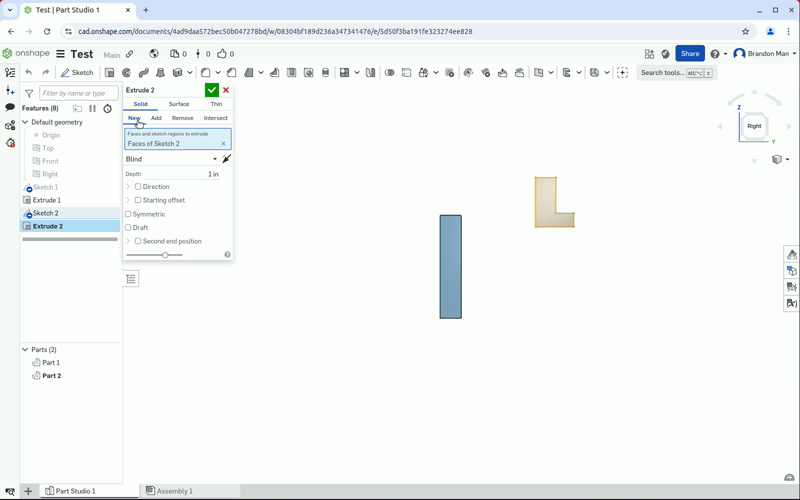
key(tab, 4)
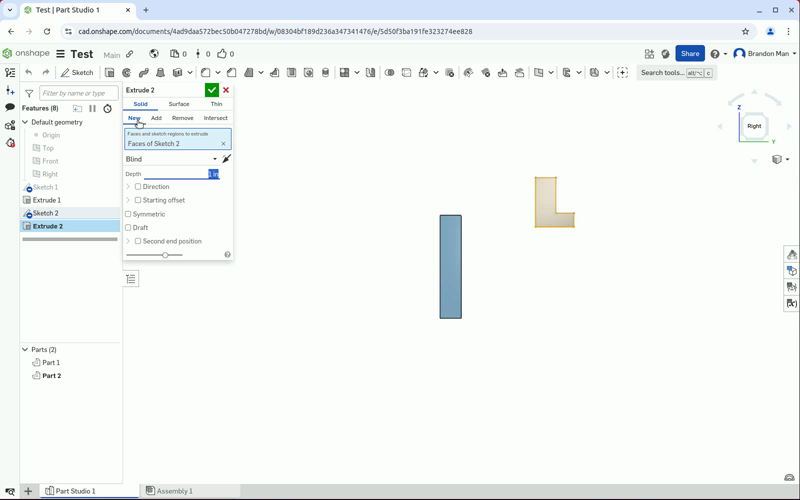
text(6.499)
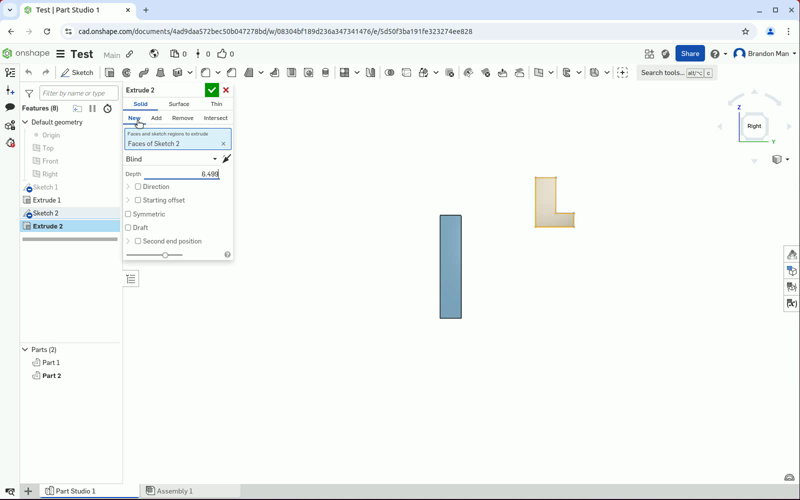
key(enter)
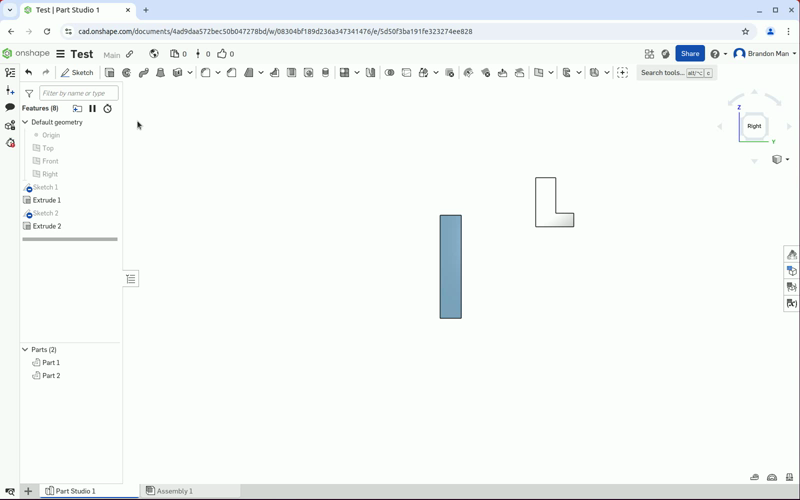
key(shift+h)
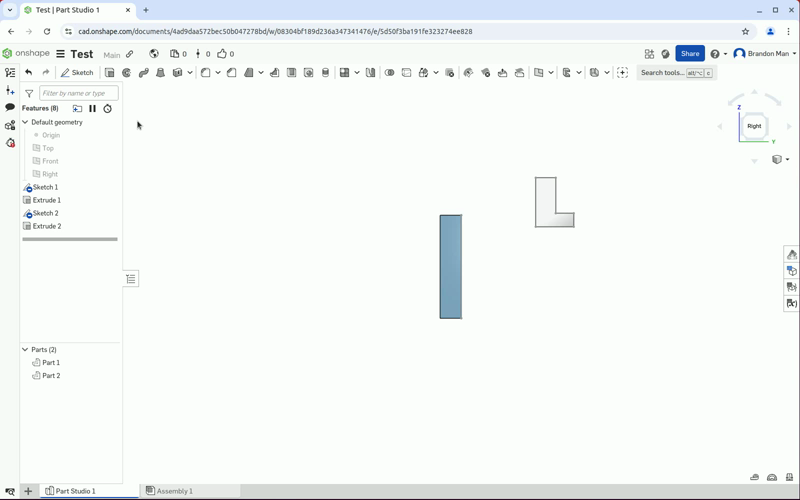
key(shift+h)
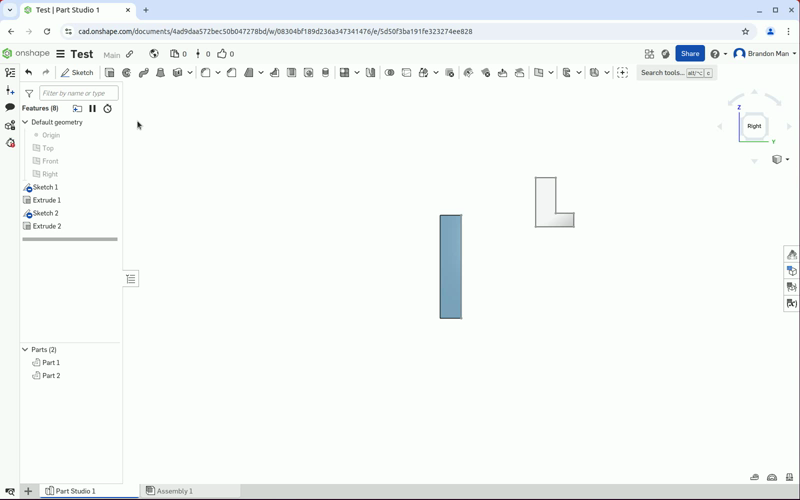
key(shift+7)
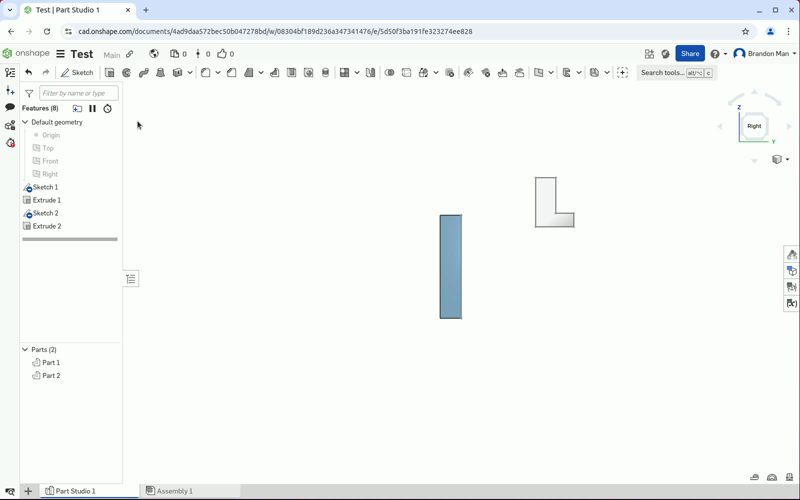
key(right, 2)
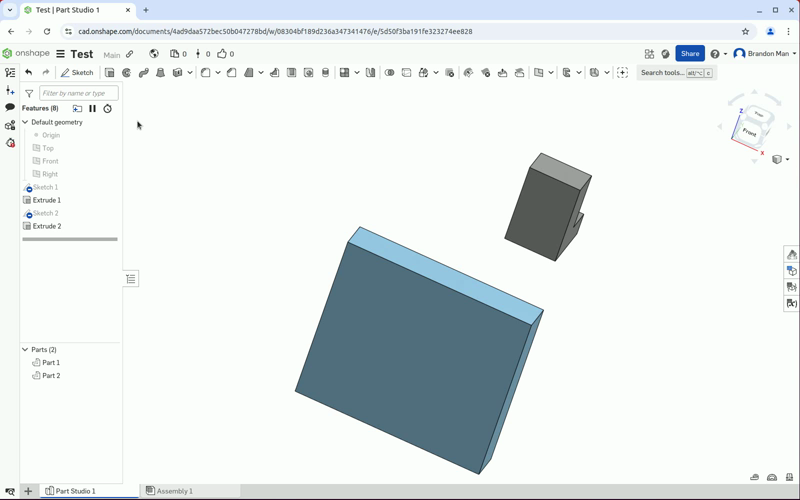
key(down, 2)
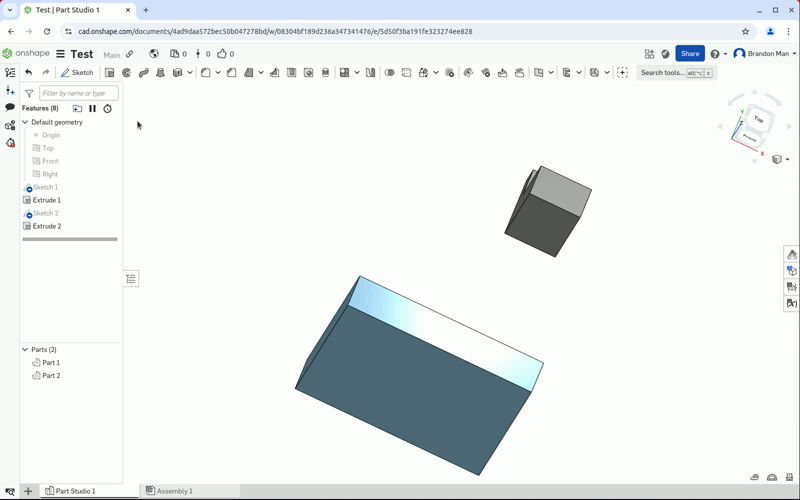
key(up, 2)
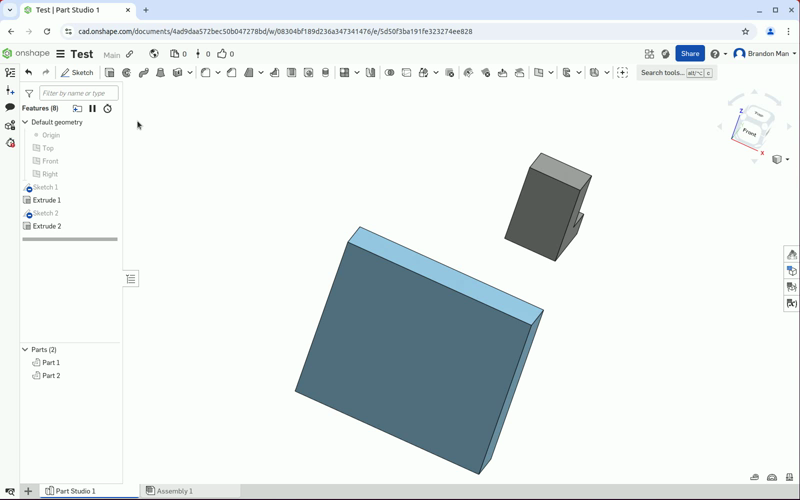
key(left, 2)
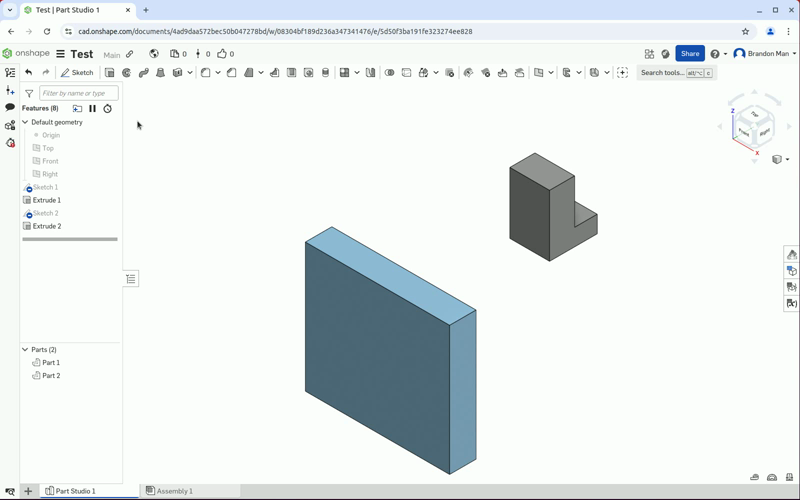
mouse_move(73, 189)
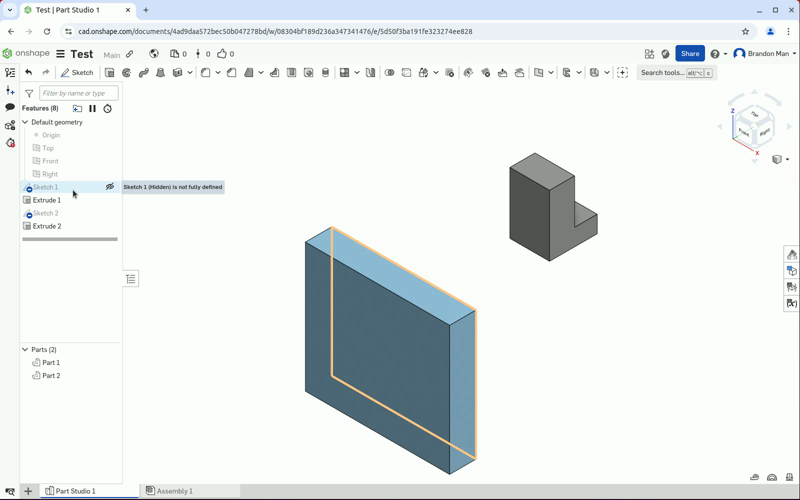
click(73, 189)